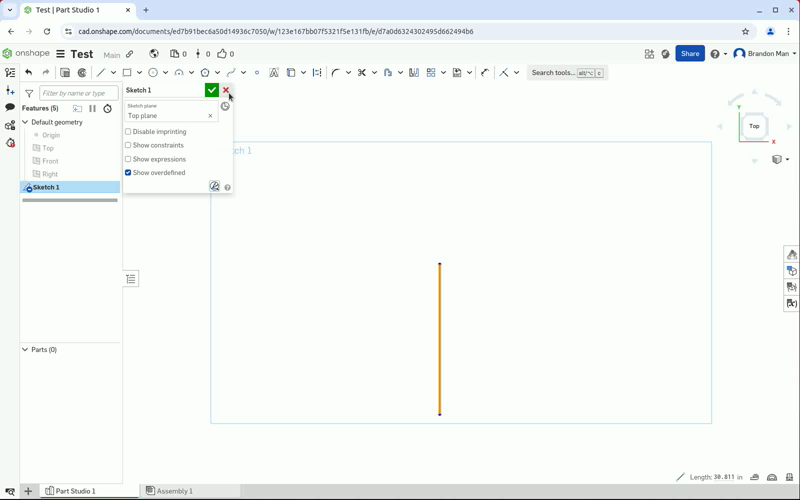
key(shift+h)
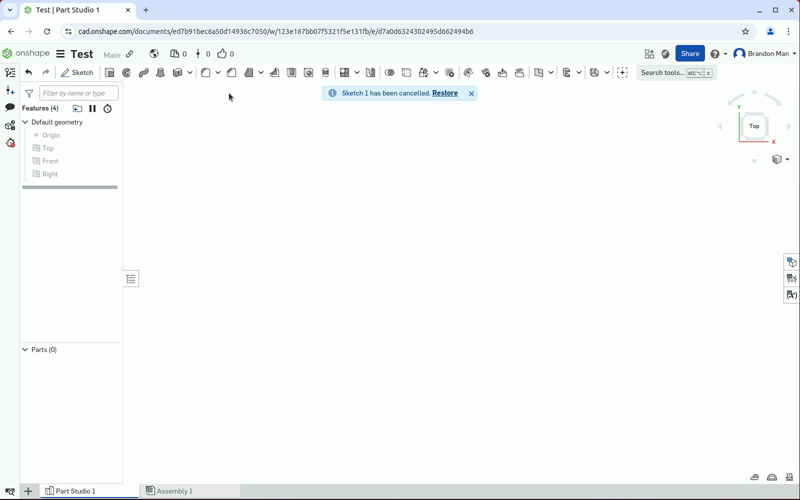
mouse_move(73, 352)
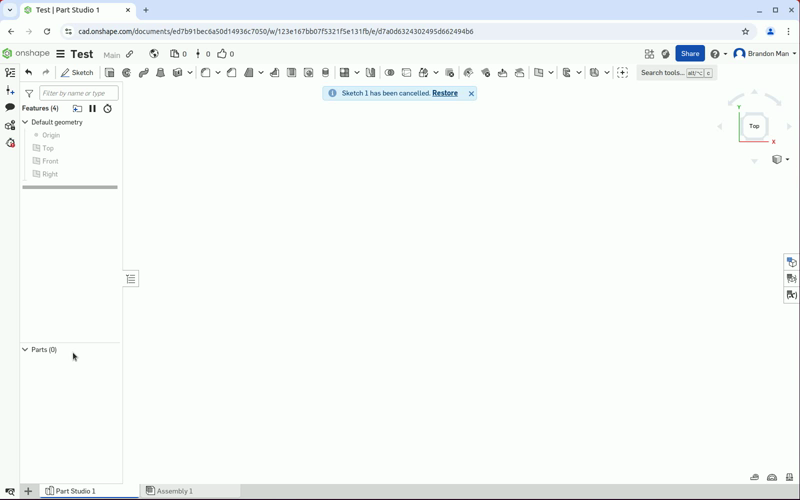
key(y)
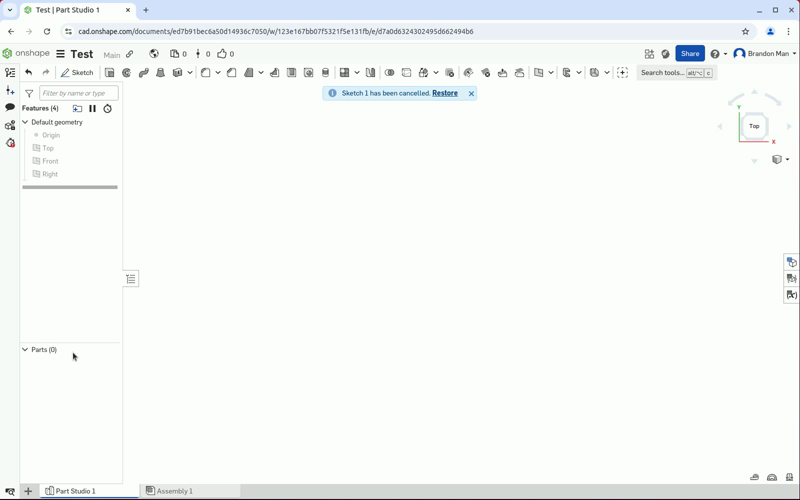
key(shift+p)
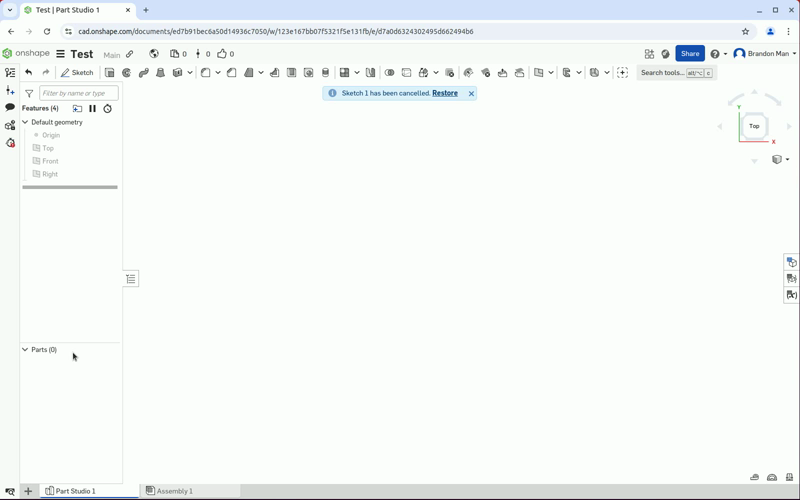
key(space)
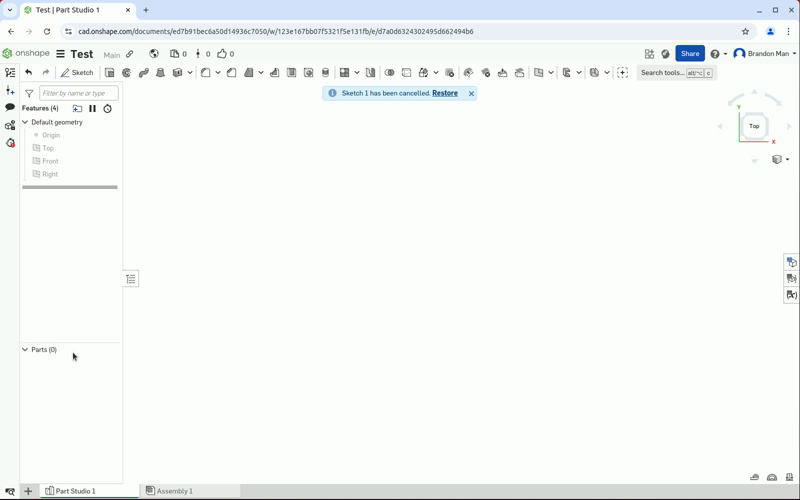
key_down(shift)
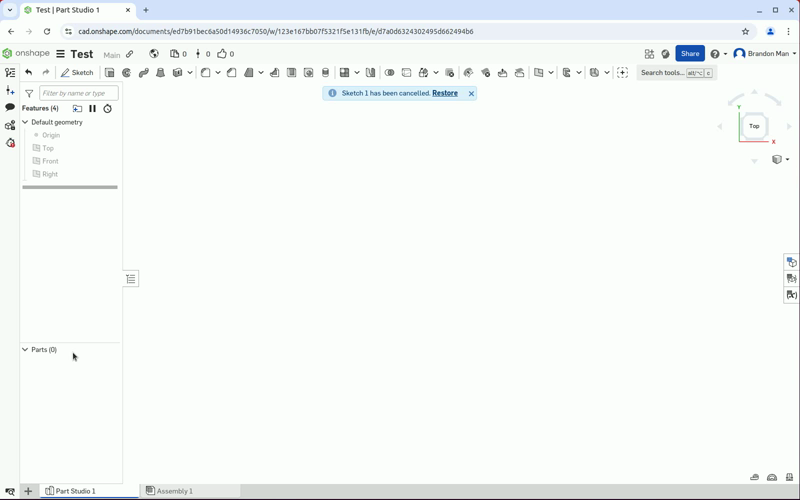
key(up)
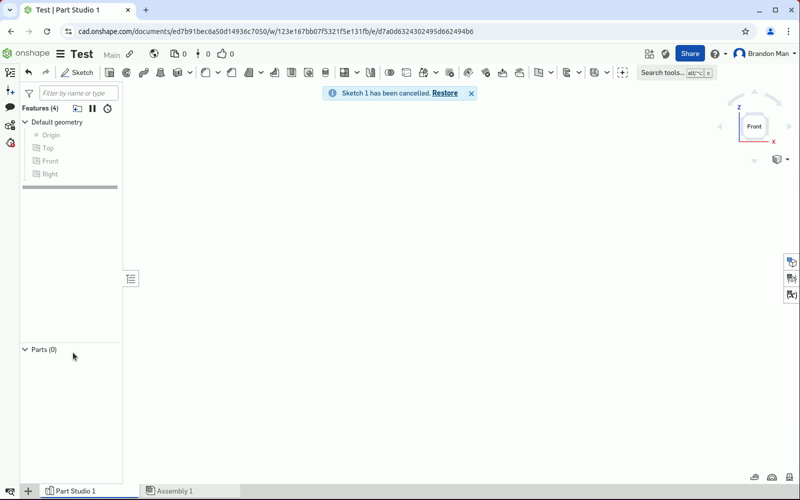
key_up(shift)
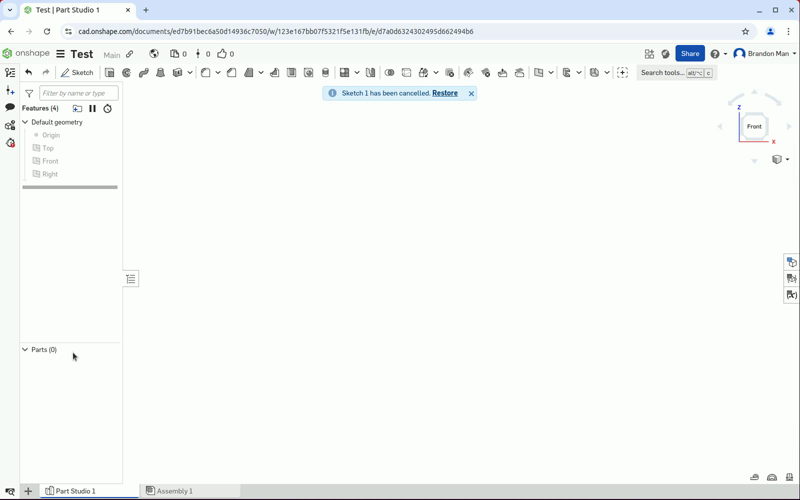
mouse_move(73, 352)
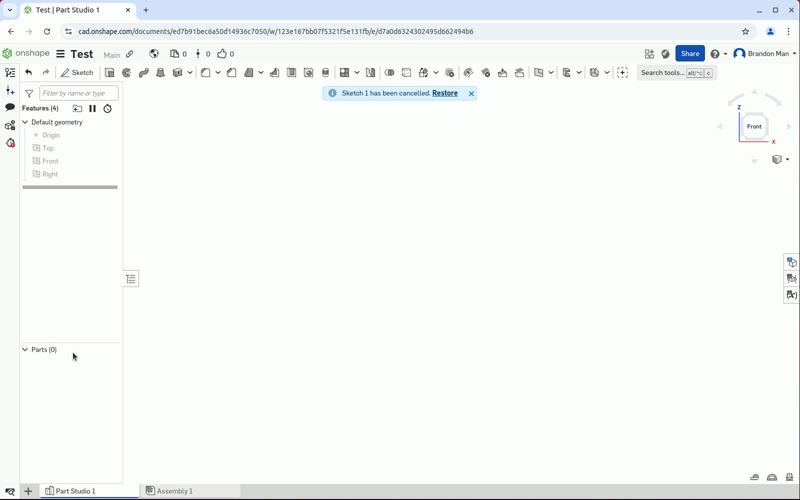
key(shift+y)
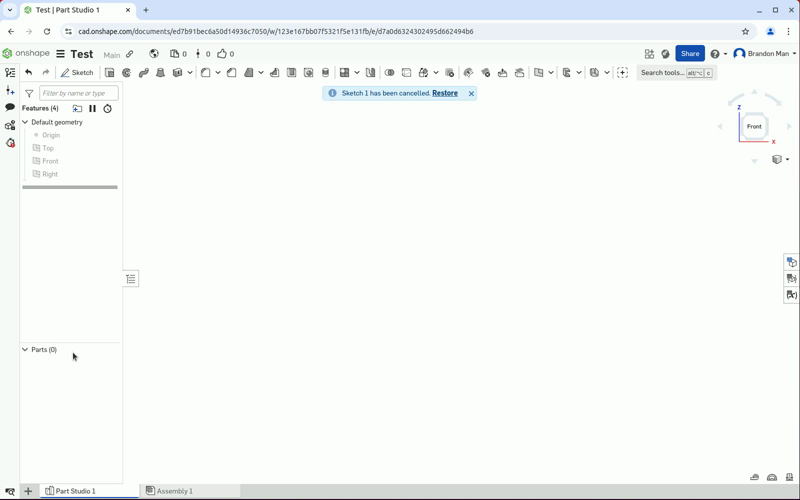
key(shift+s)
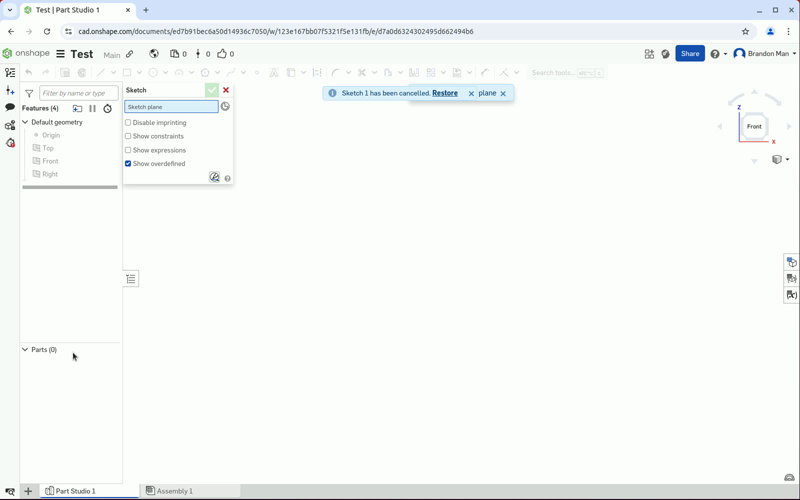
mouse_move(73, 163)
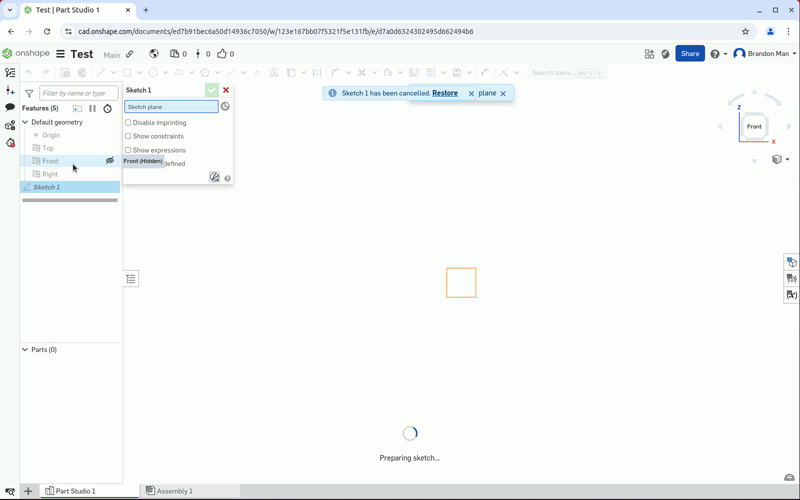
click(73, 163)
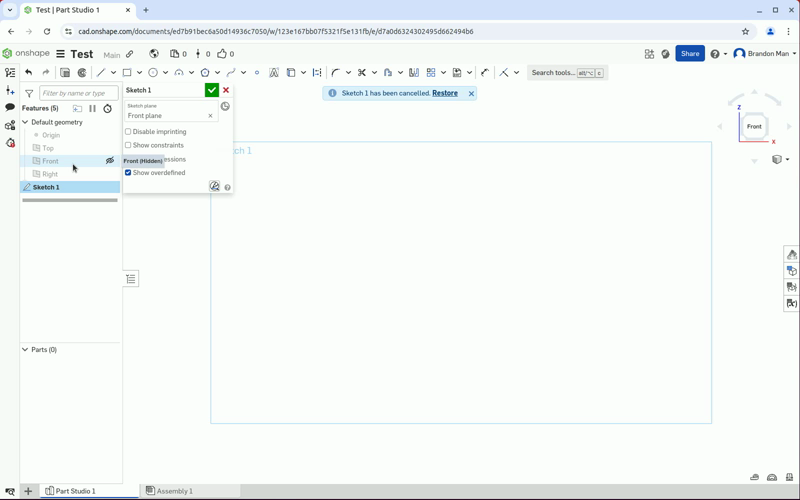
mouse_move(73, 352)
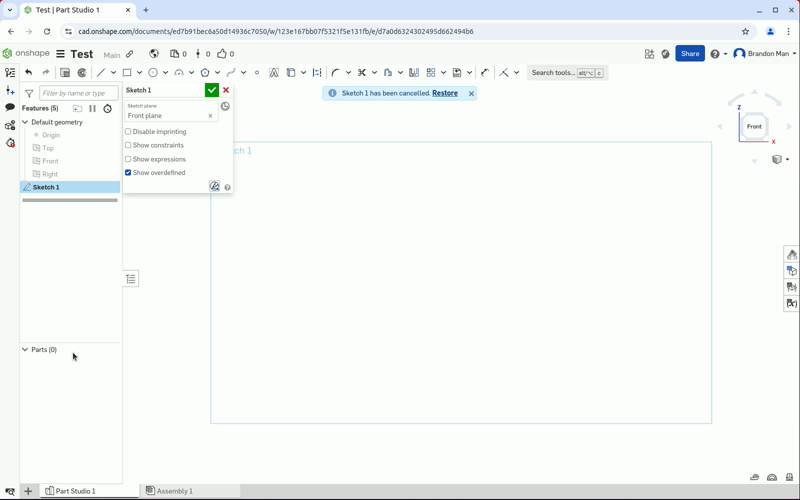
key(y)
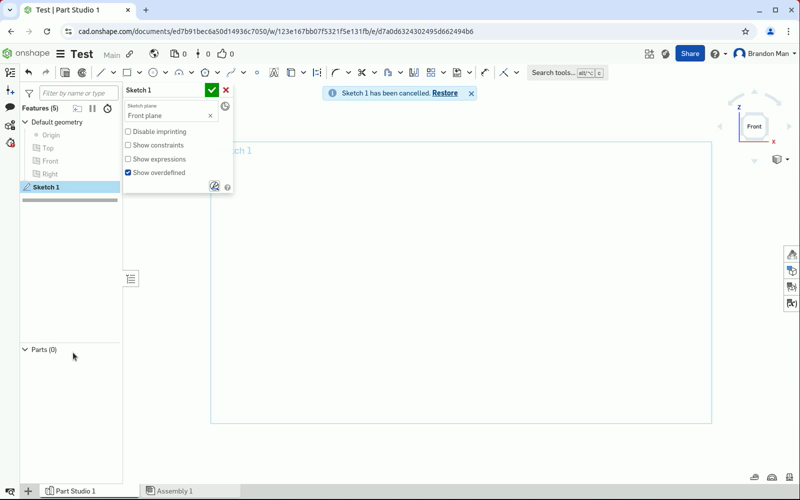
key(l)
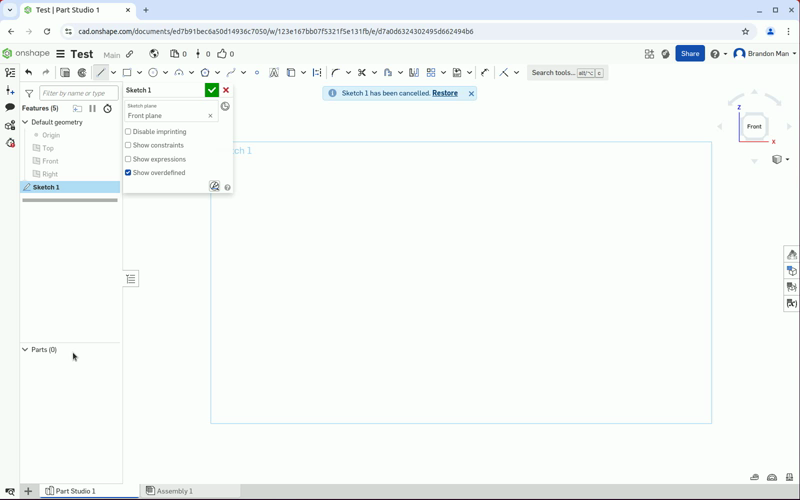
key_down(shift)
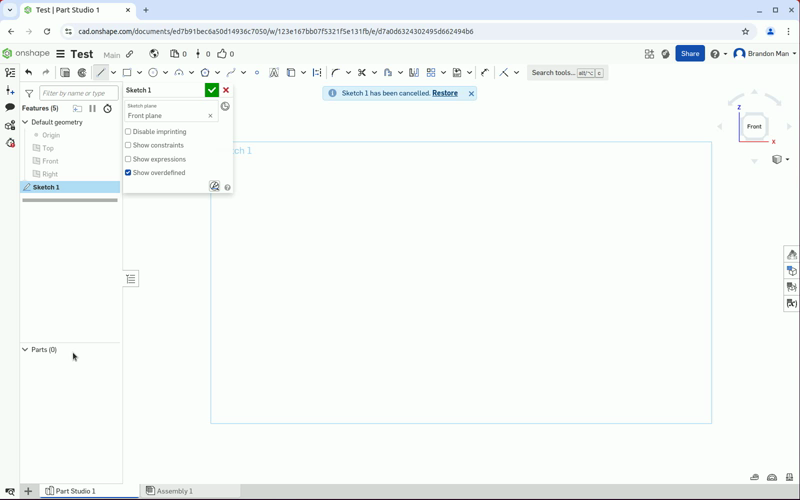
mouse_move(460, 282)
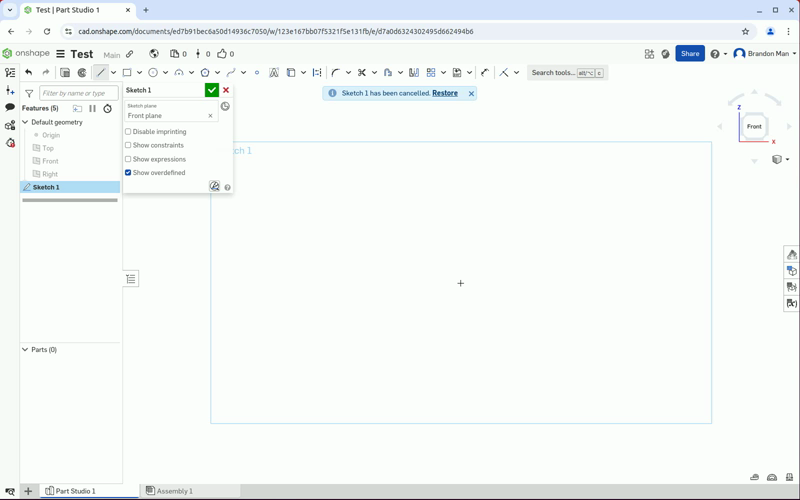
click(460, 282)
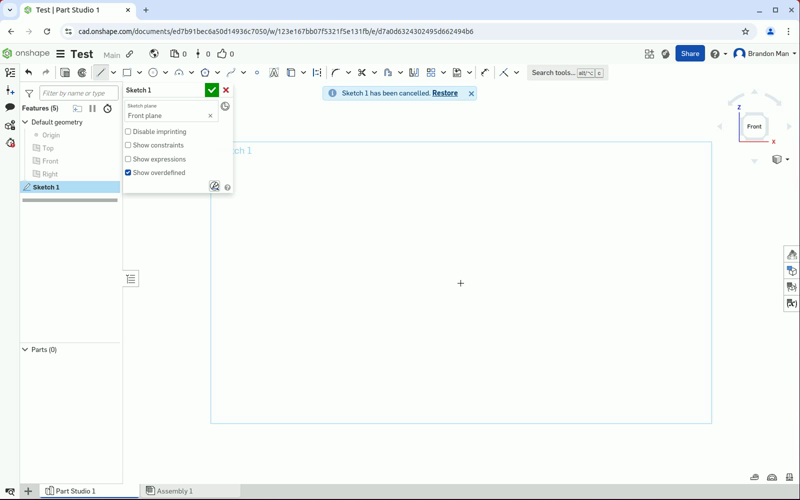
key_up(shift)
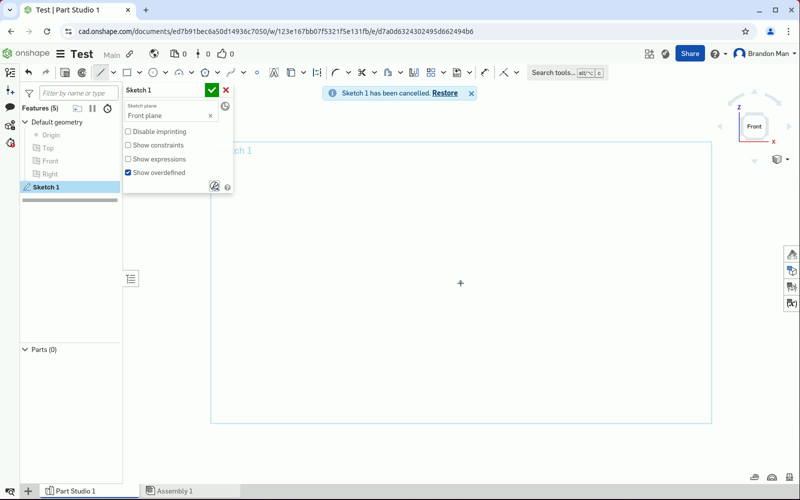
key_down(shift)
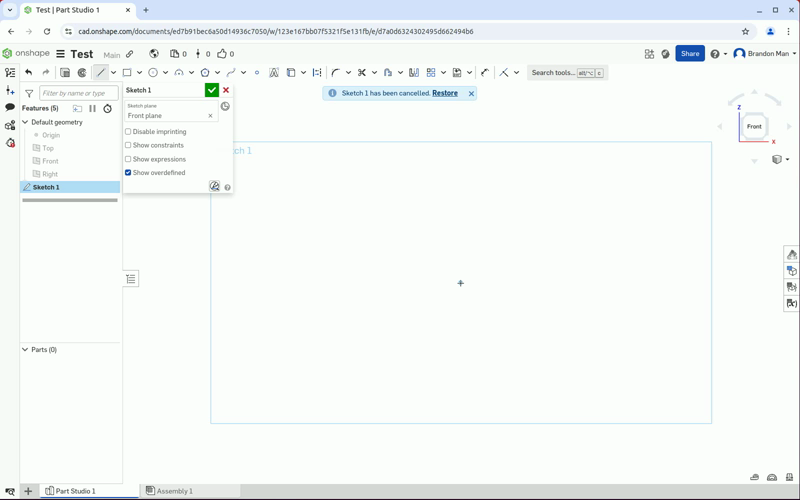
mouse_move(490, 282)
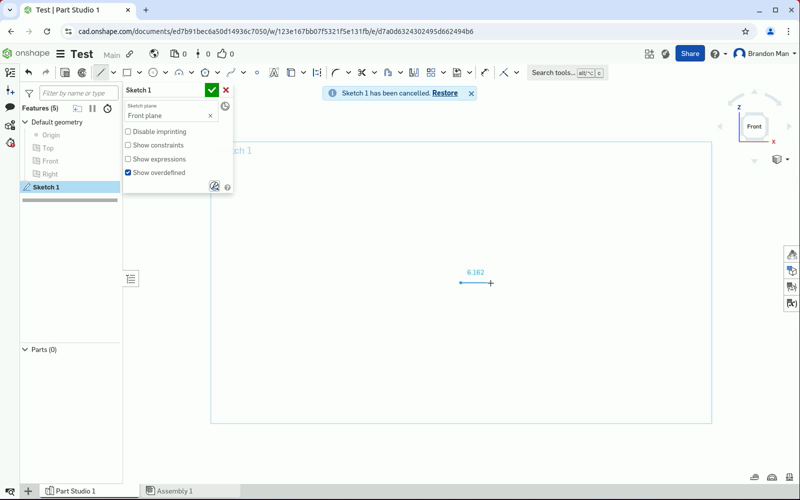
mouse_move(497, 282)
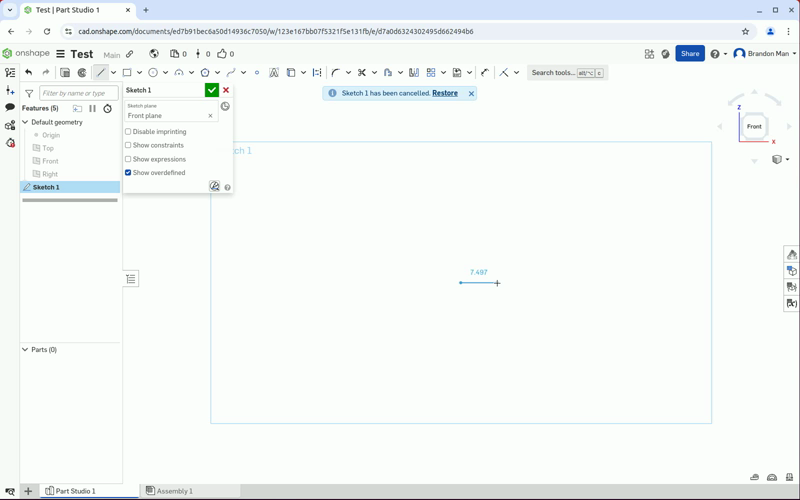
click(497, 282)
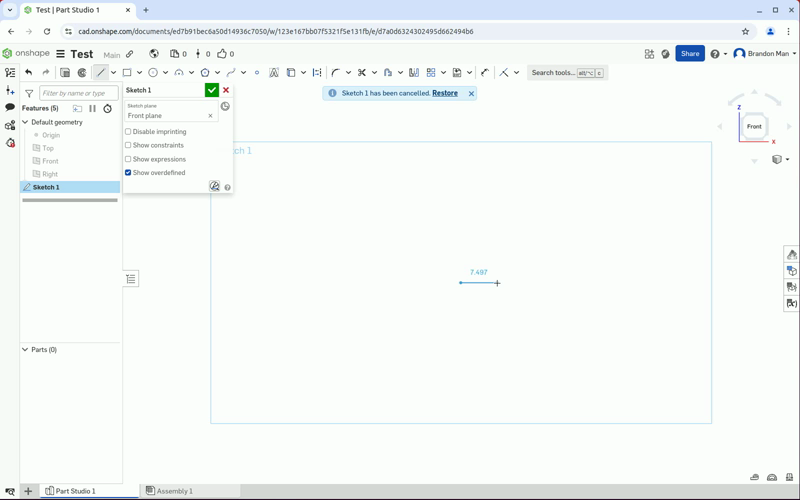
key_up(shift)
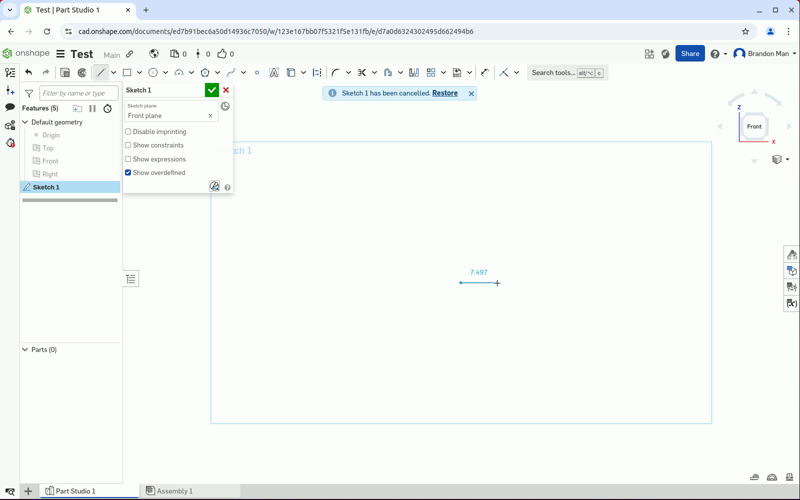
key_down(shift)
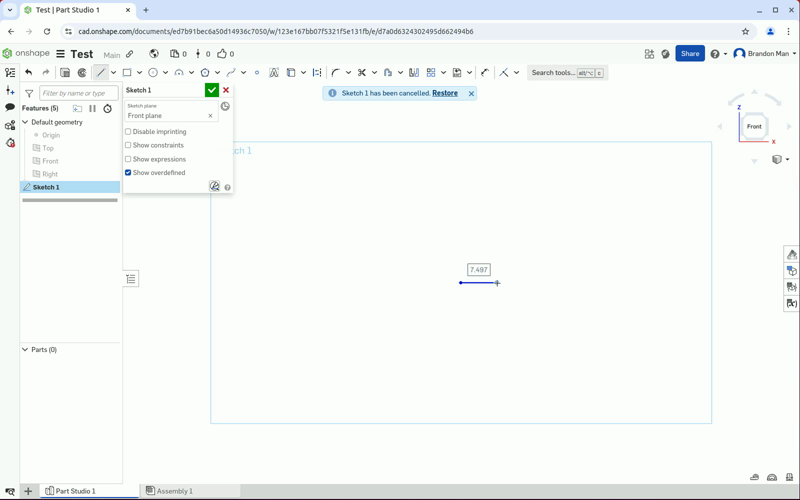
mouse_move(527, 282)
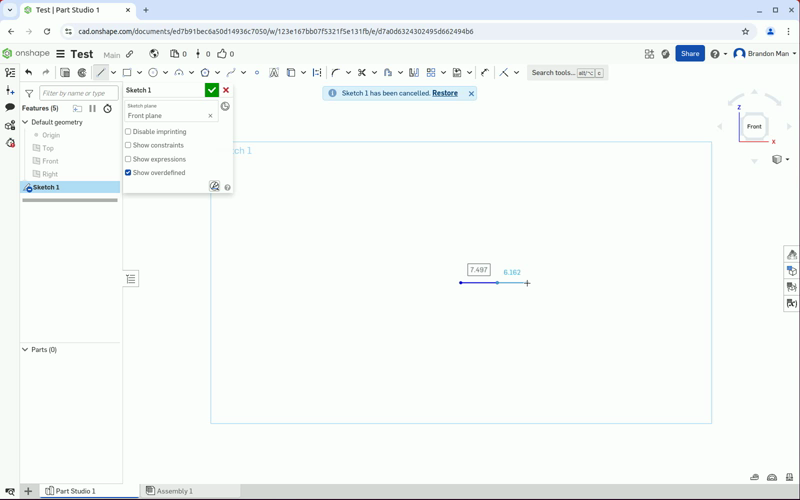
mouse_move(497, 266)
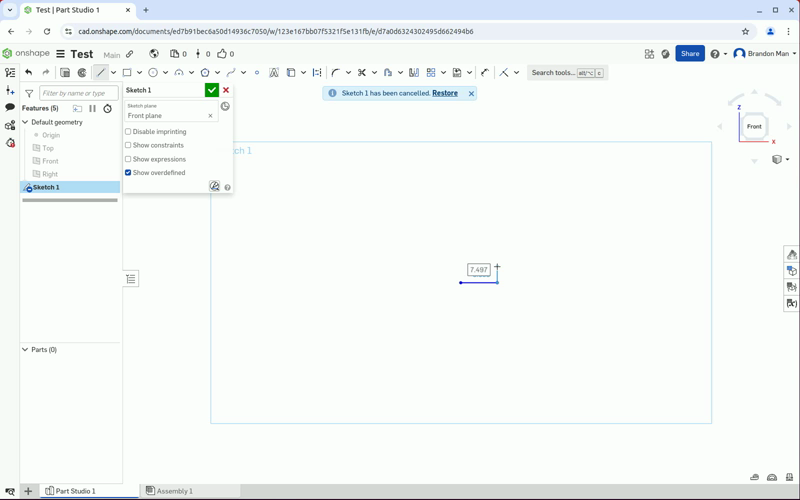
click(497, 266)
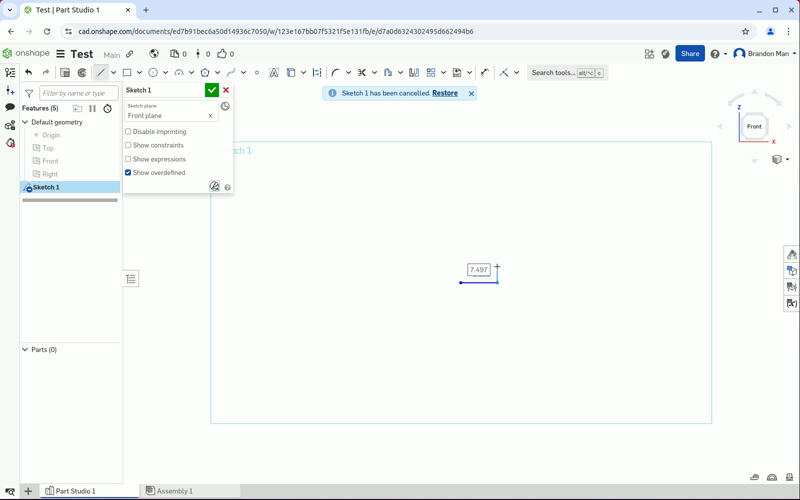
key_up(shift)
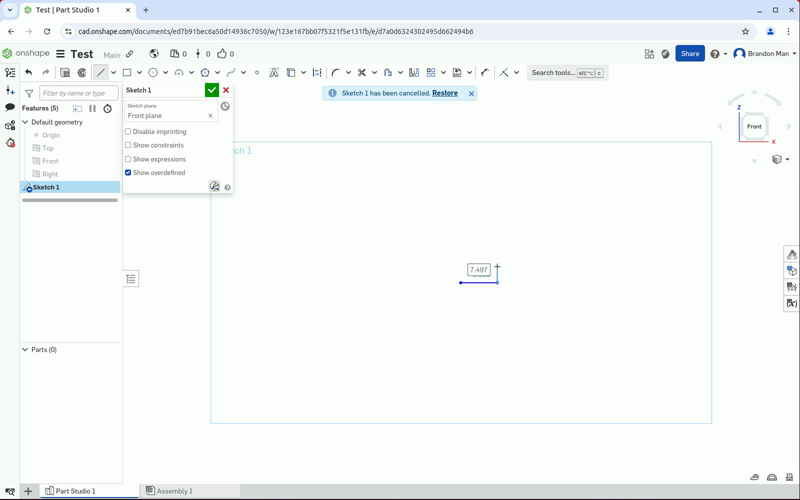
key_down(shift)
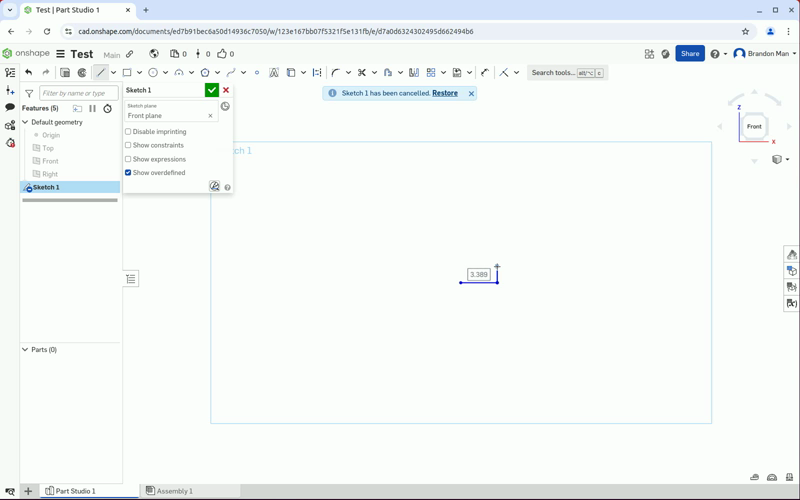
mouse_move(527, 266)
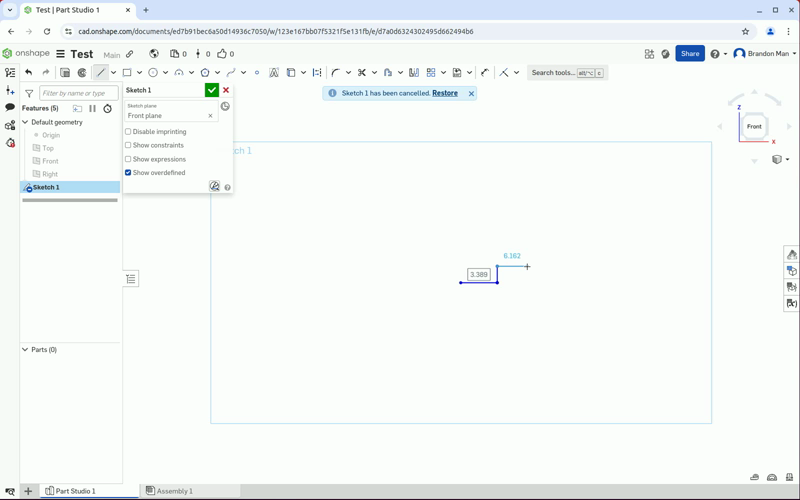
mouse_move(534, 266)
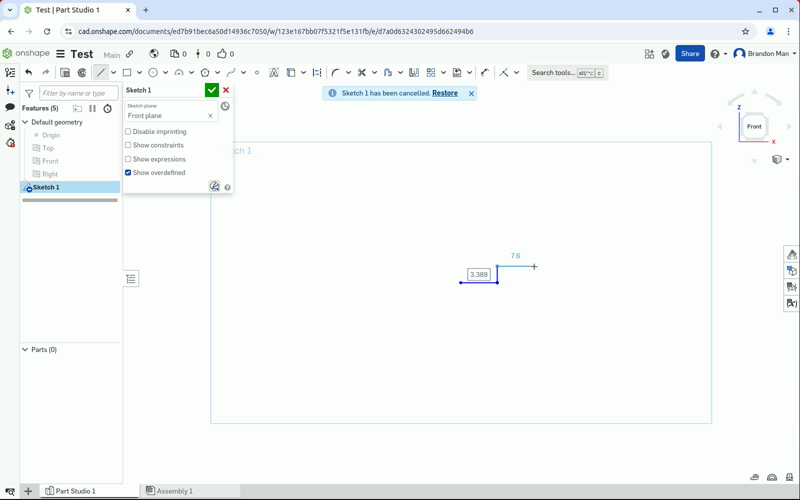
click(534, 266)
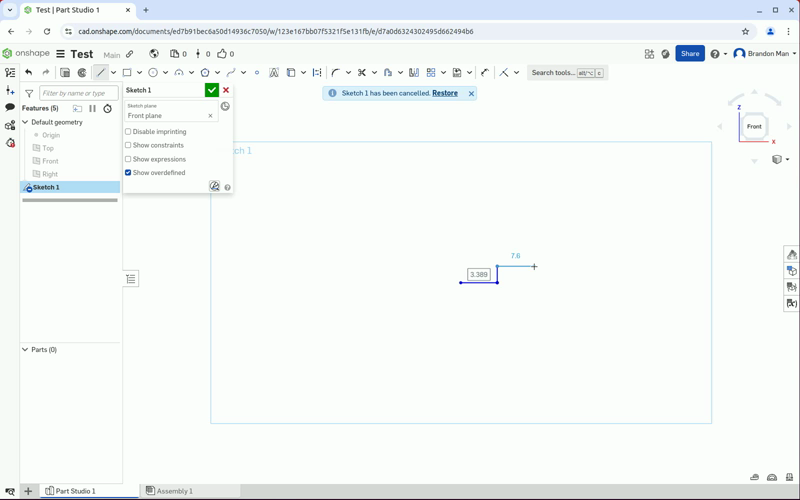
key_up(shift)
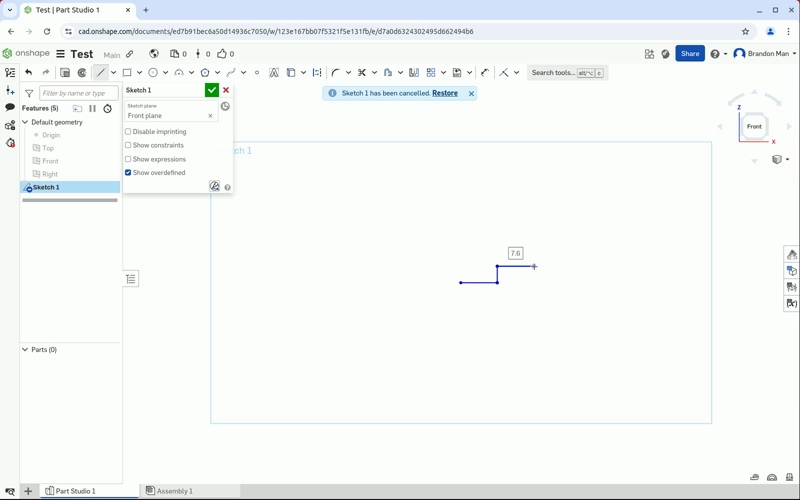
key_down(shift)
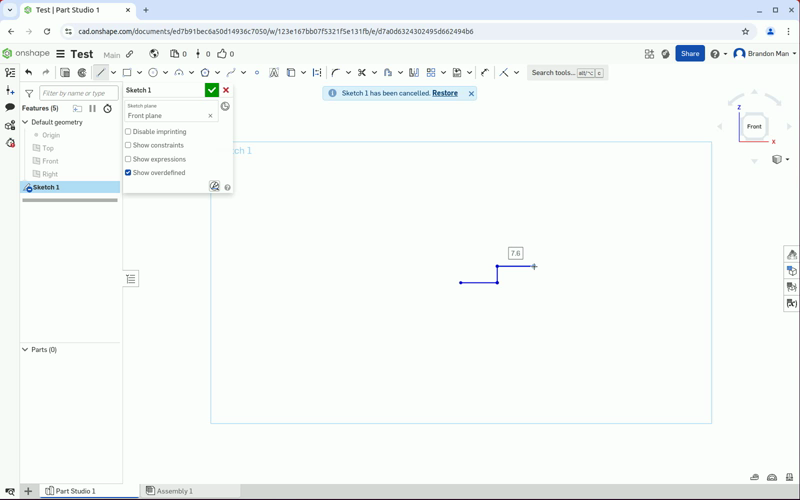
mouse_move(564, 266)
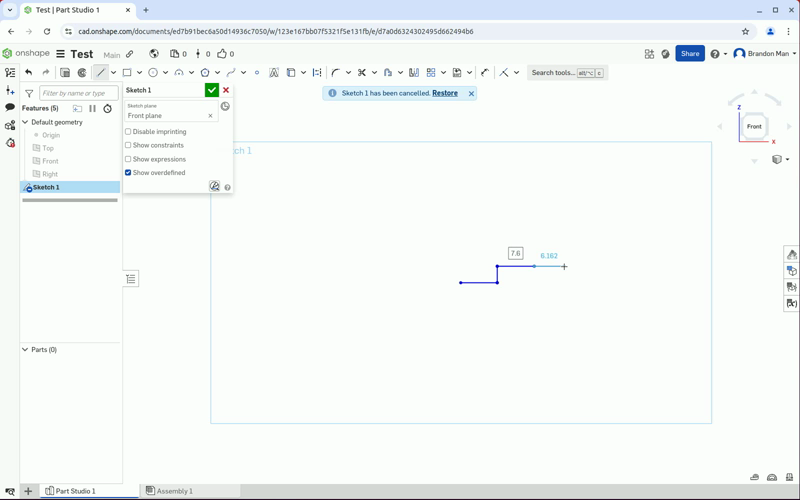
mouse_move(534, 282)
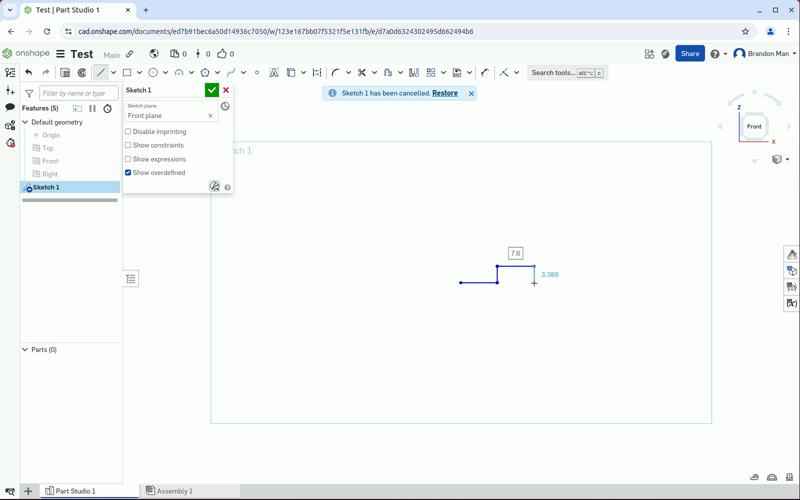
click(534, 282)
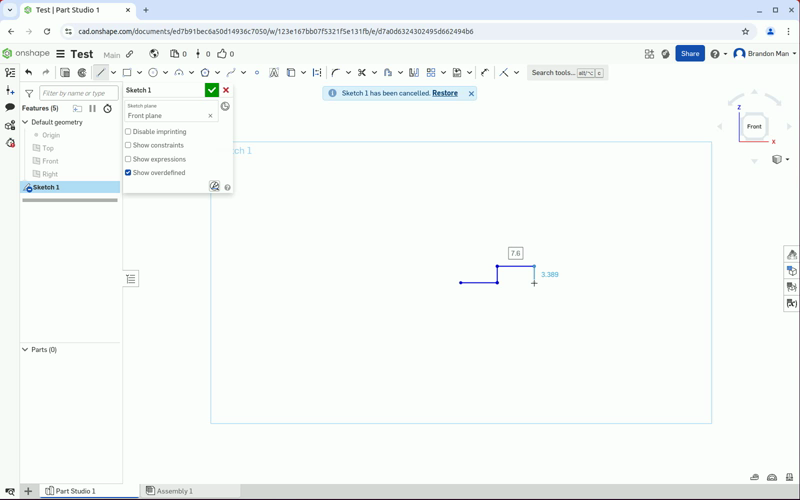
key_up(shift)
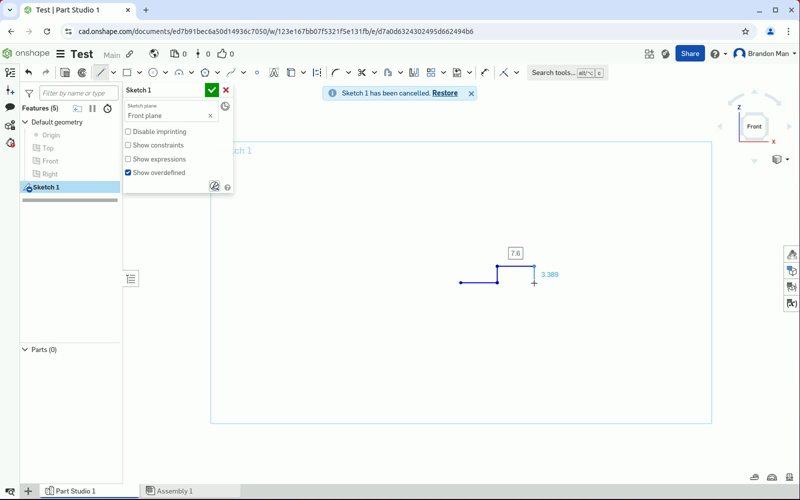
key_down(shift)
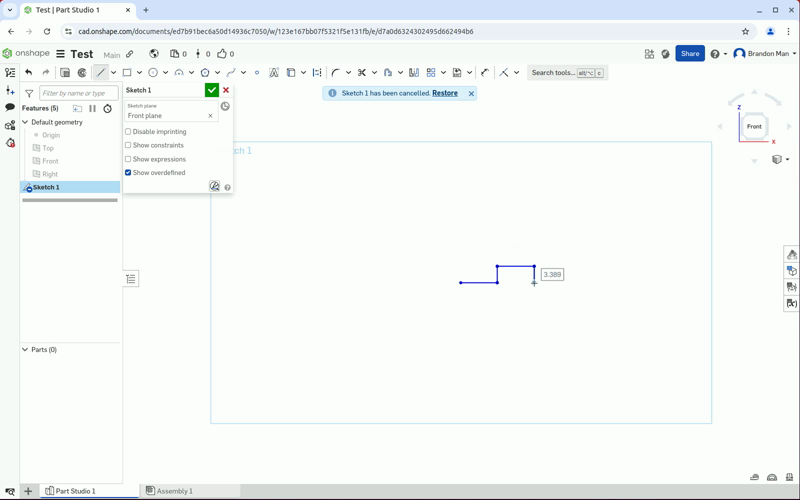
mouse_move(564, 282)
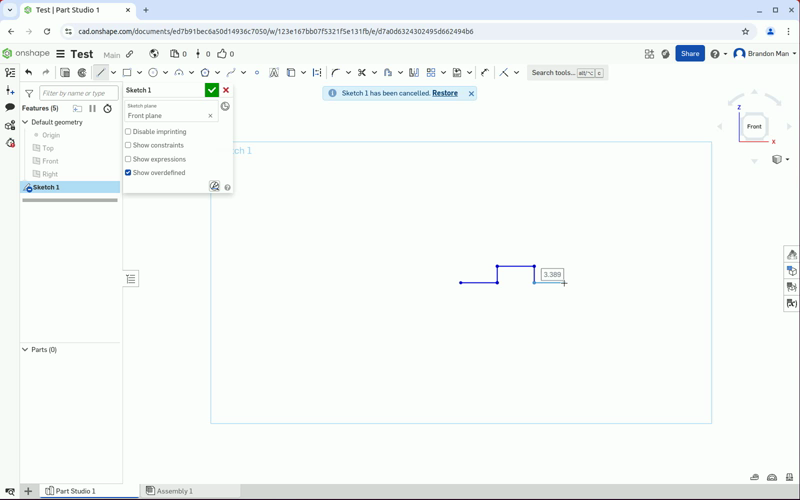
mouse_move(573, 282)
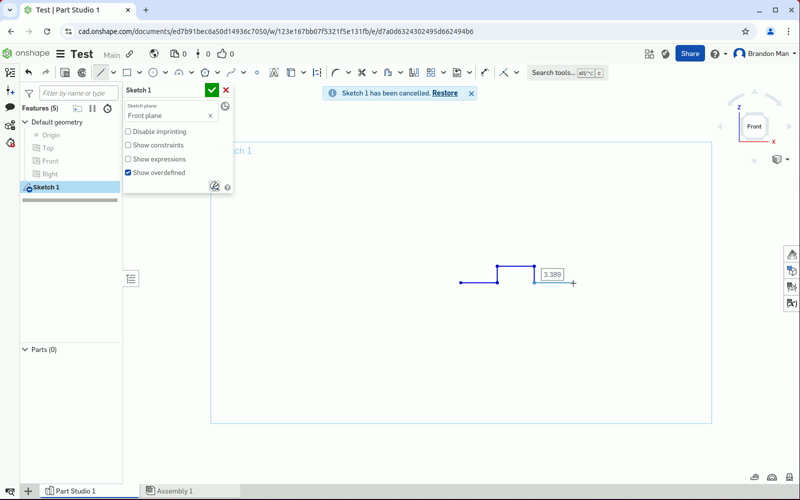
click(573, 282)
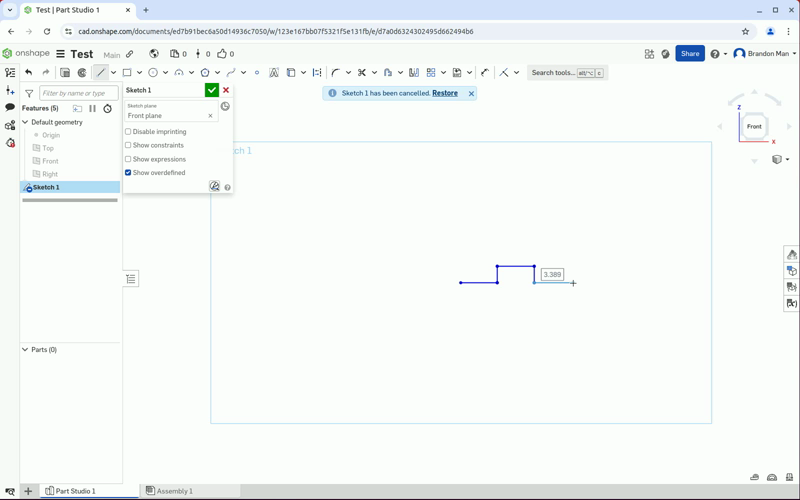
key_up(shift)
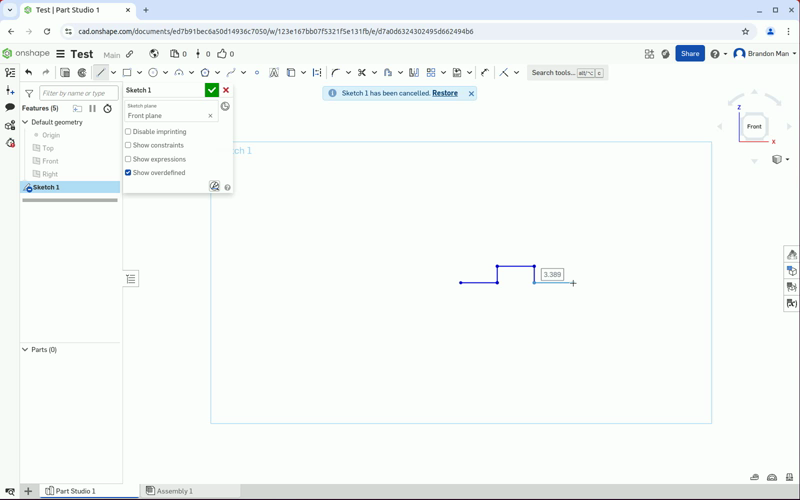
key_down(shift)
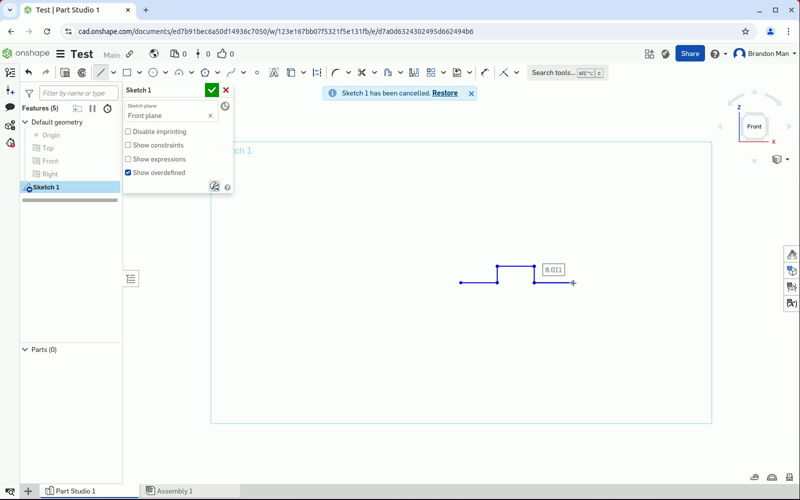
mouse_move(573, 220)
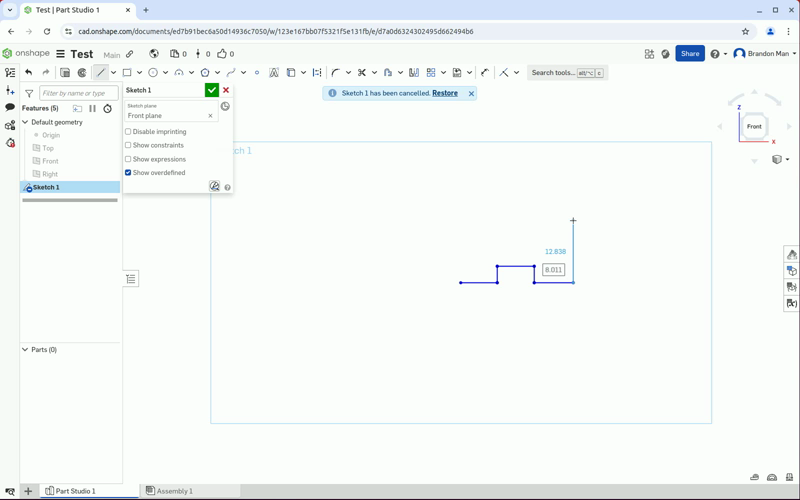
click(573, 220)
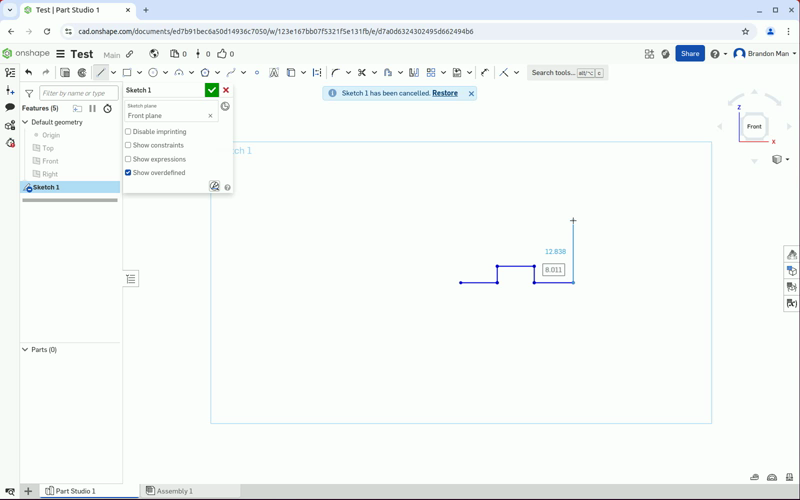
key_up(shift)
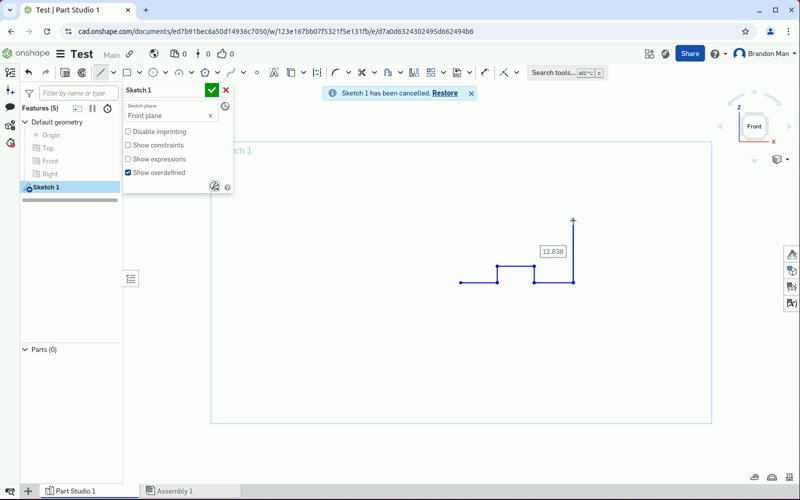
key_down(shift)
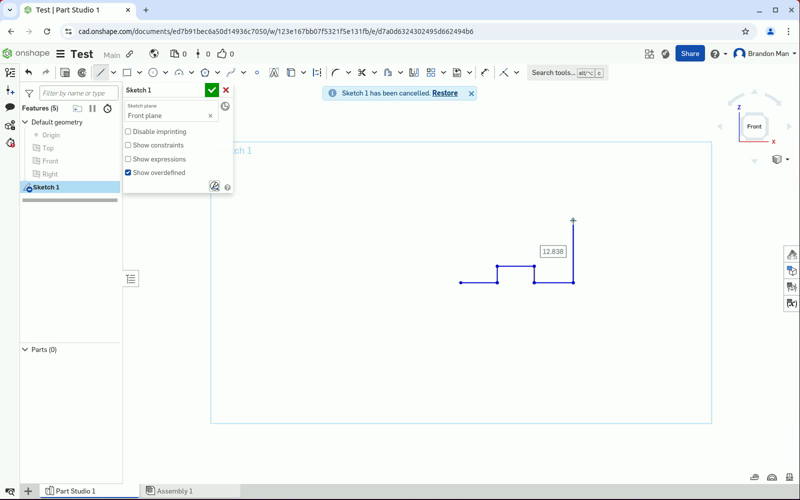
mouse_move(460, 220)
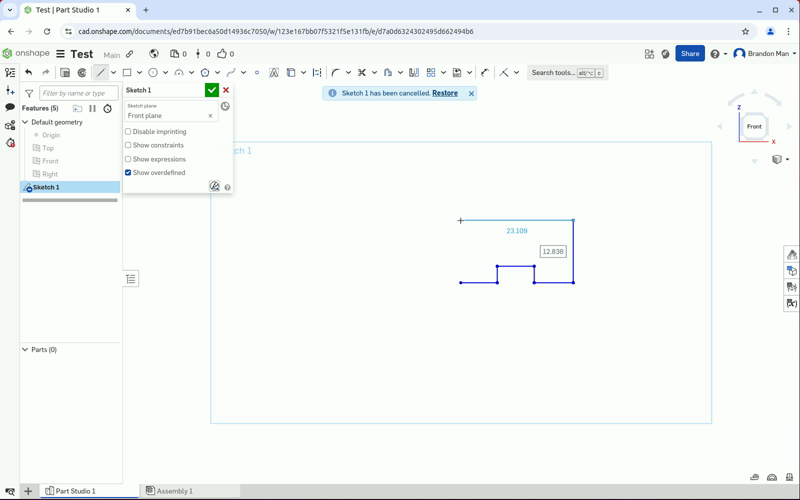
click(460, 220)
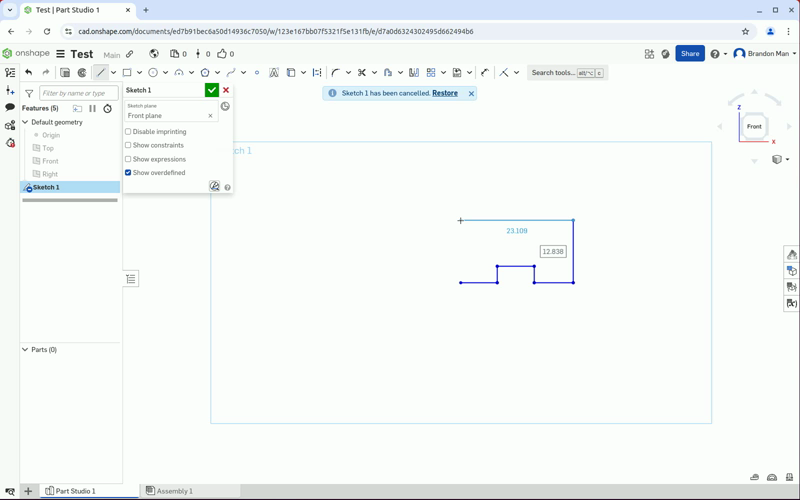
key_up(shift)
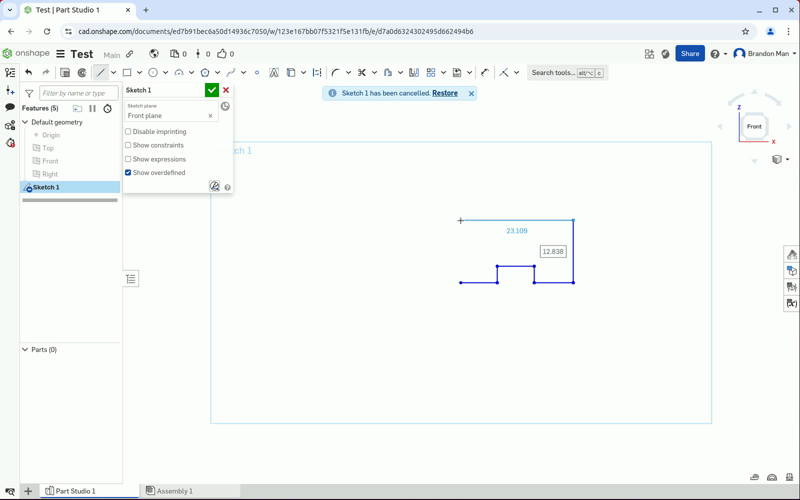
key_down(shift)
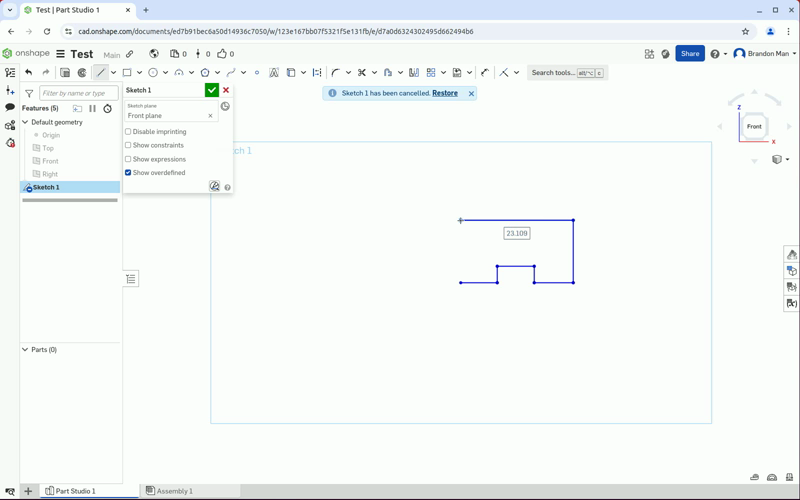
mouse_move(460, 282)
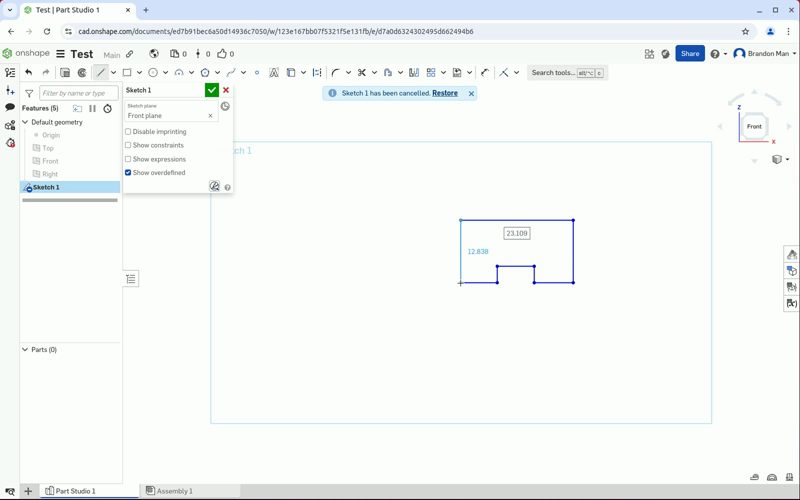
key_up(shift)
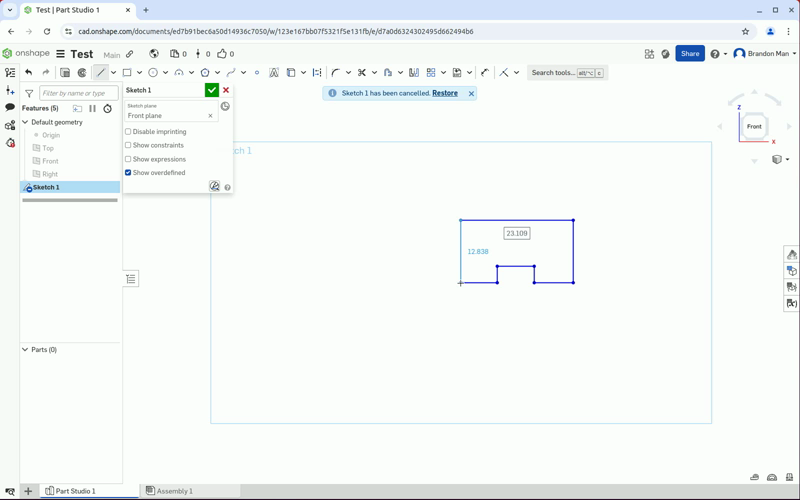
click(460, 282)
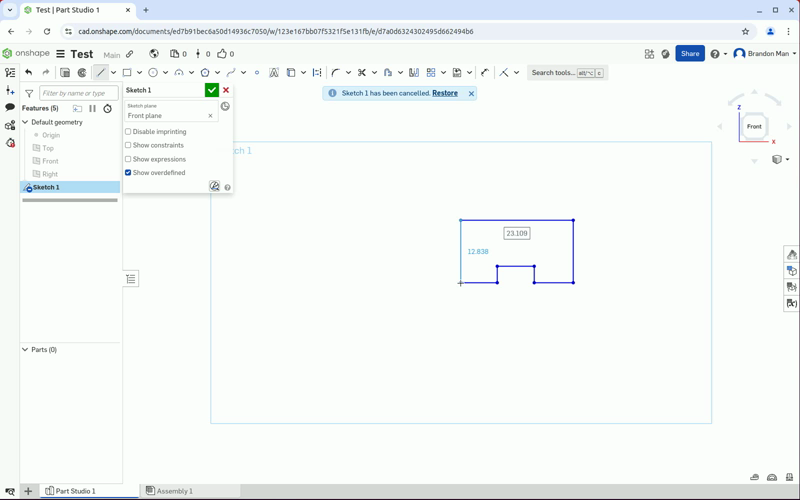
key(esc)
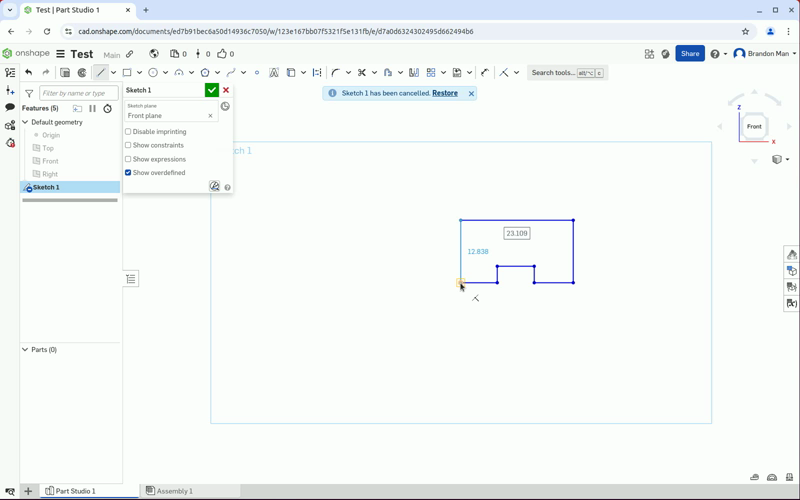
mouse_move(478, 259)
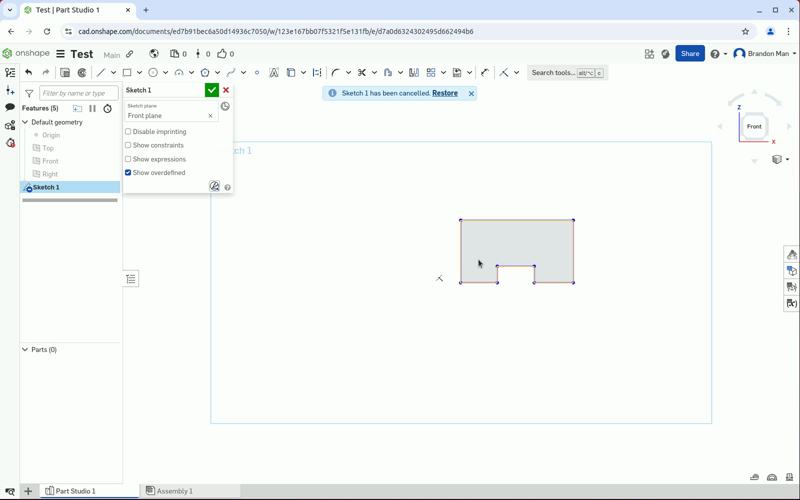
click(478, 259)
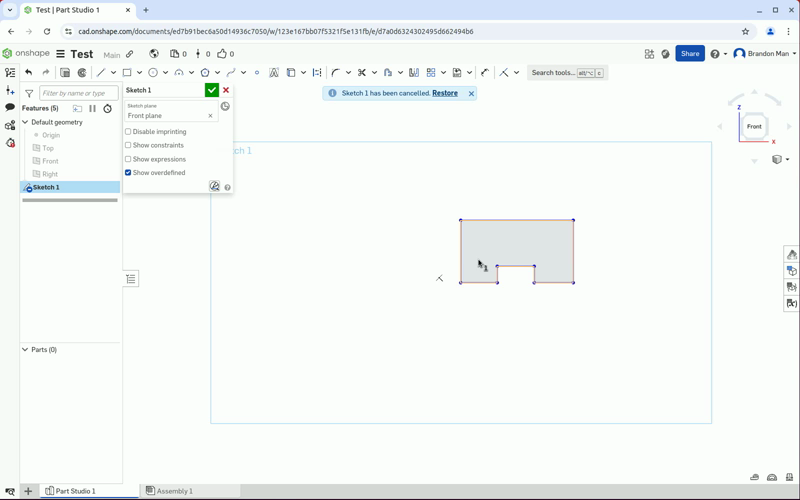
mouse_move(73, 352)
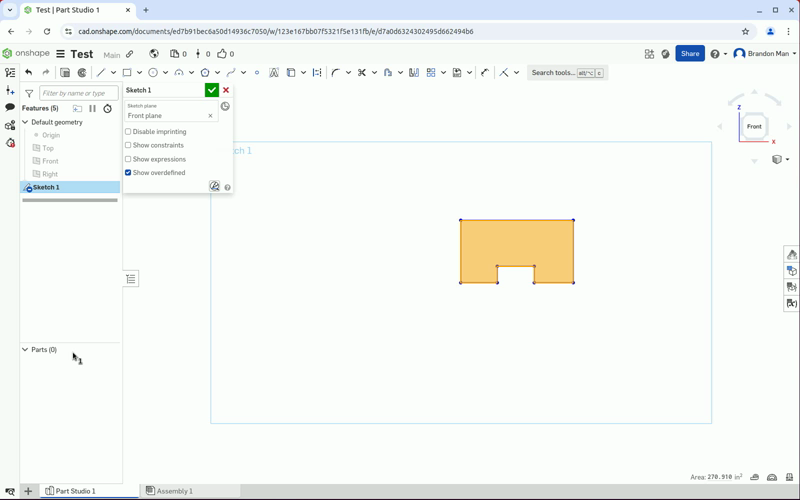
key(shift+y)
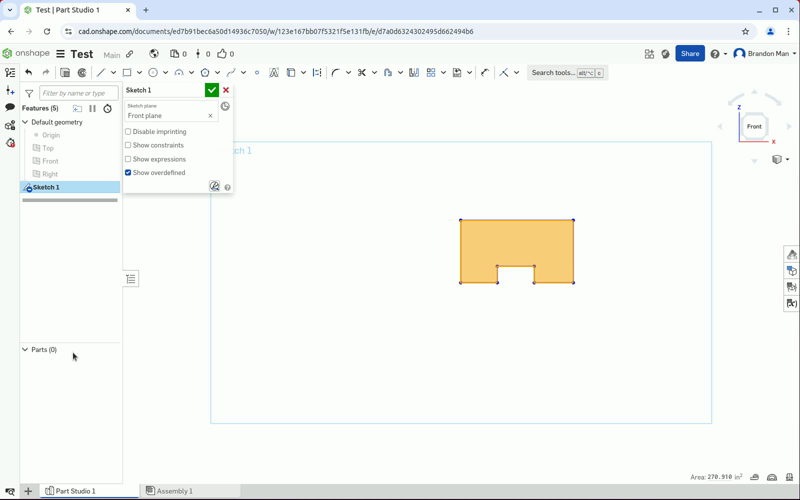
key(shift+e)
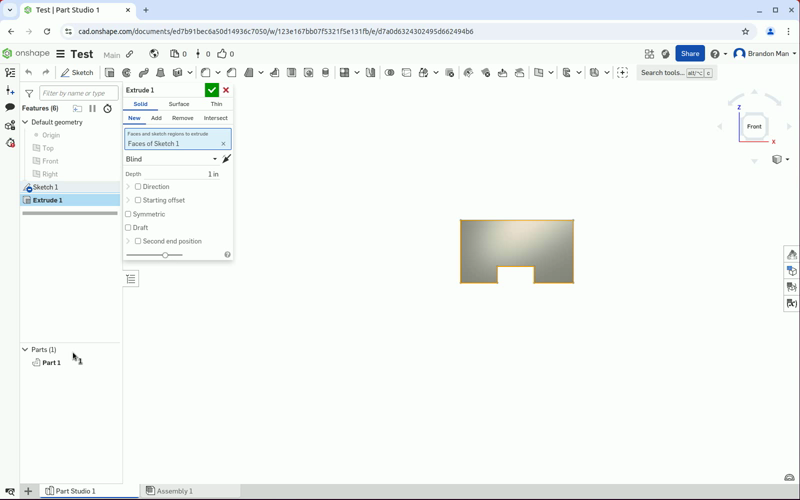
mouse_move(143, 106)
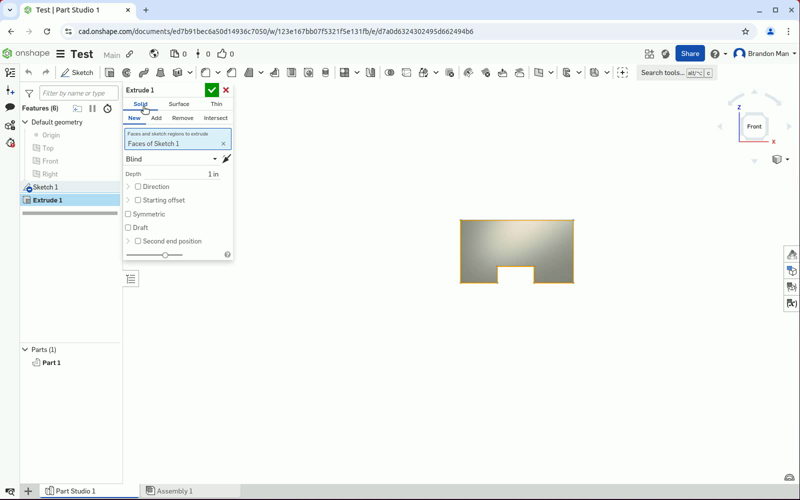
click(143, 106)
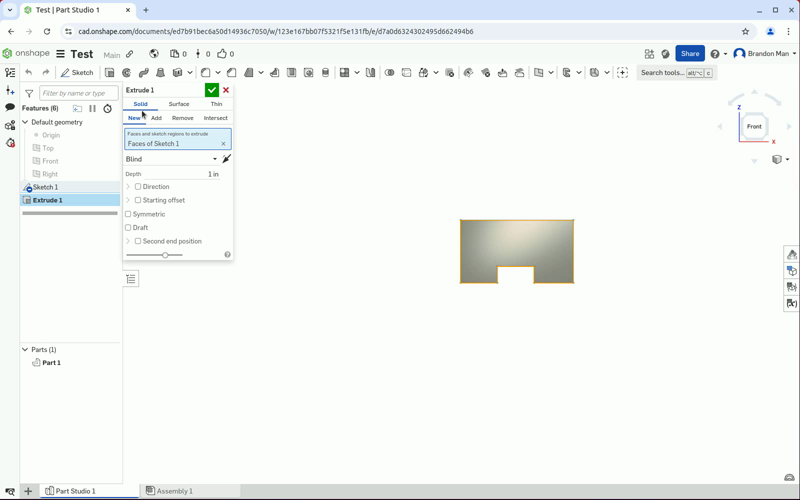
mouse_move(137, 120)
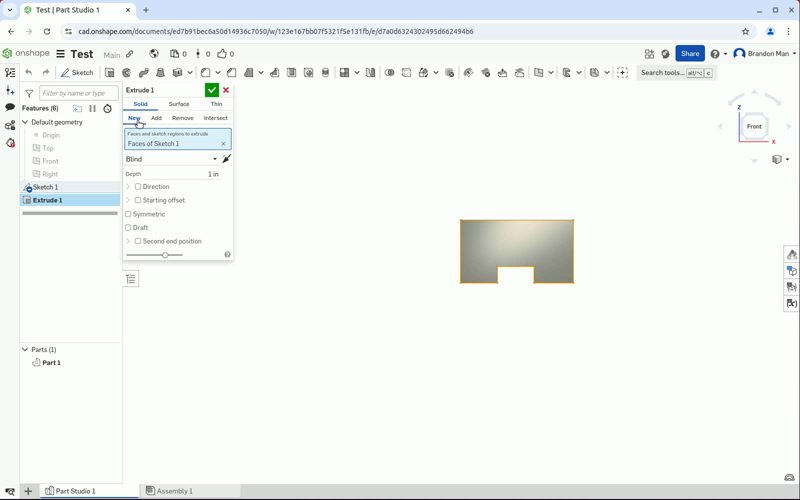
click(137, 120)
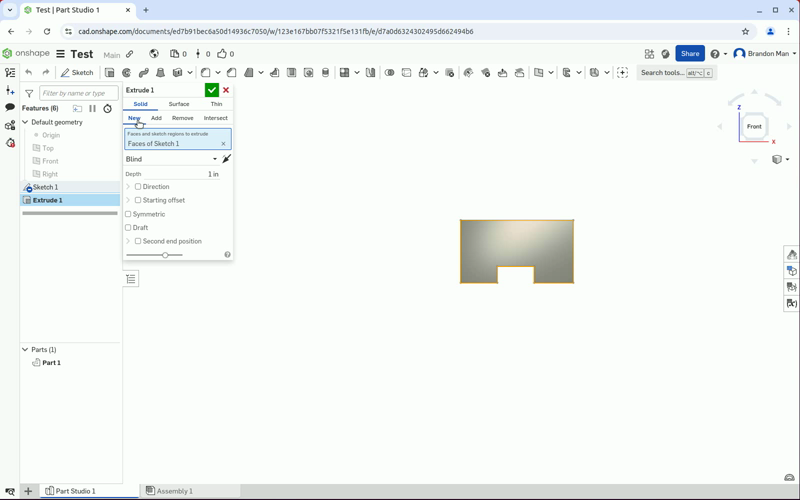
key(tab, 4)
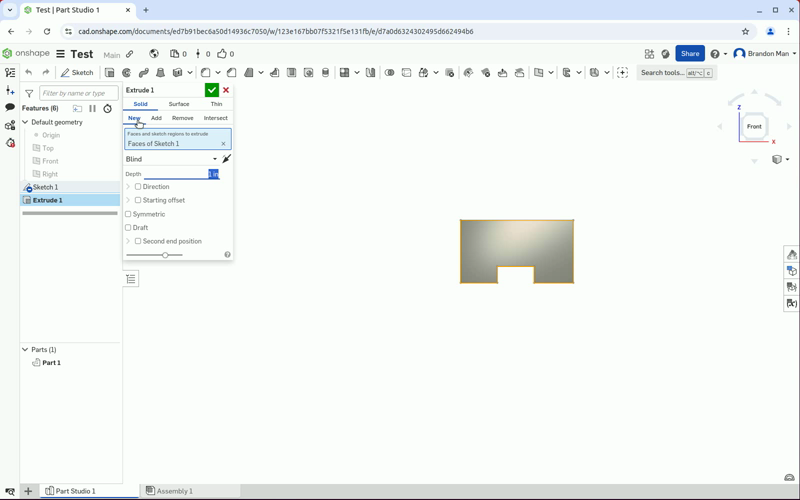
text(-12.517)
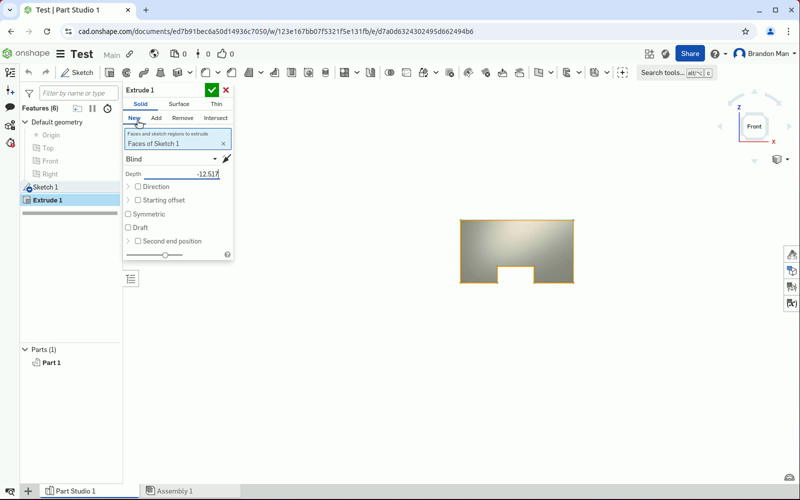
key(enter)
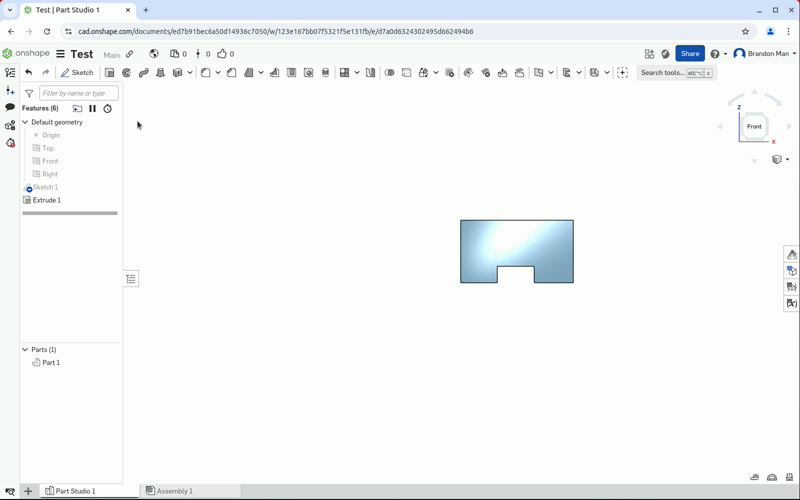
key(shift+h)
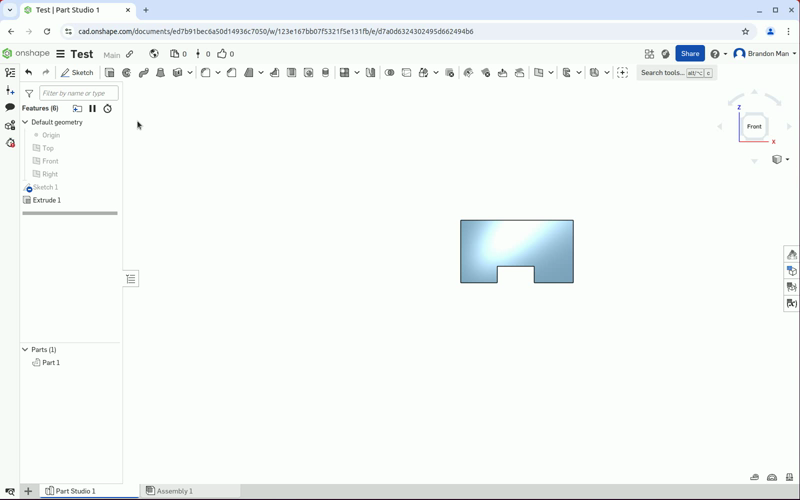
key(shift+h)
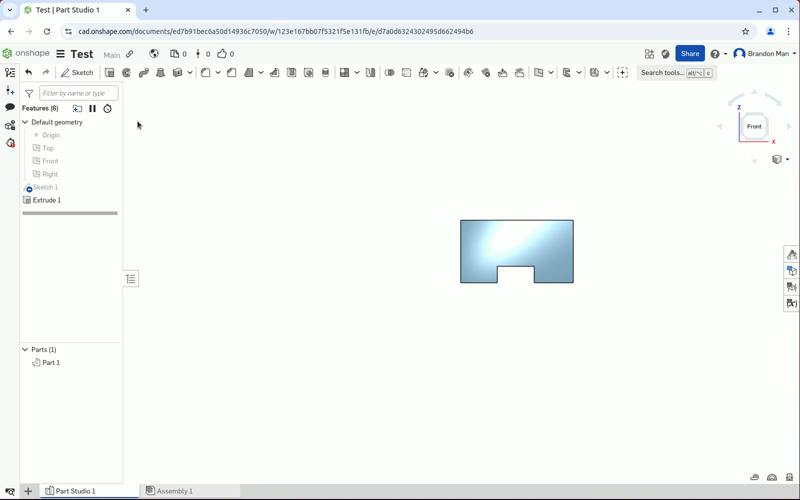
mouse_move(73, 189)
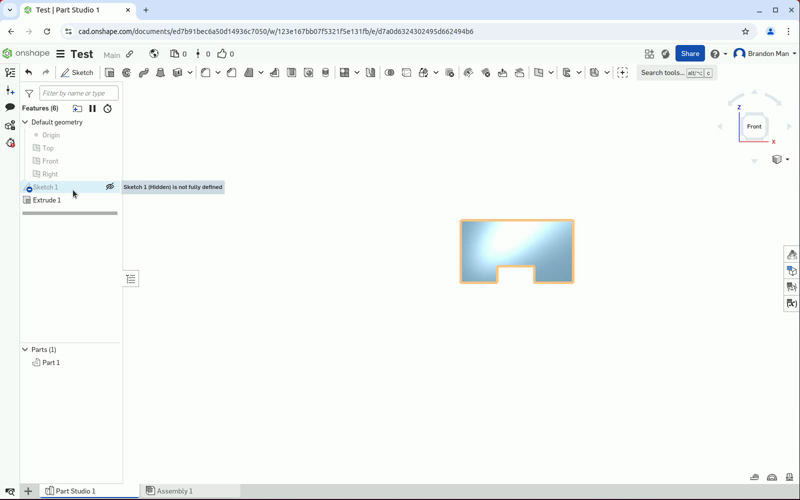
click(73, 189)
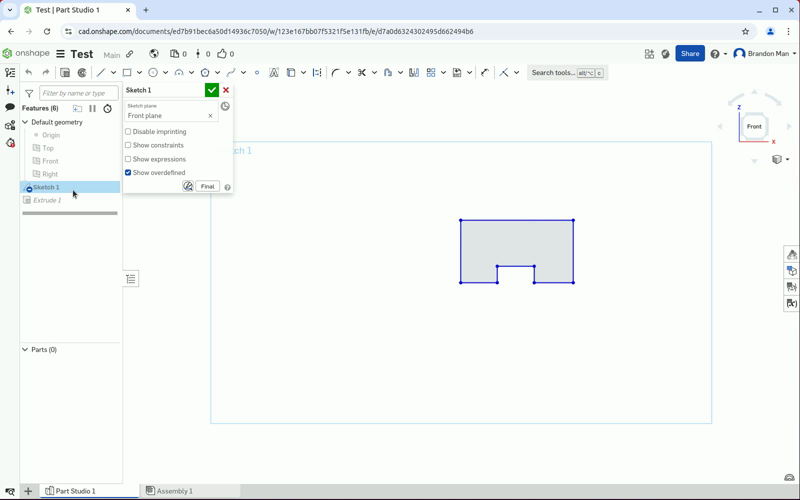
mouse_move(229, 92)
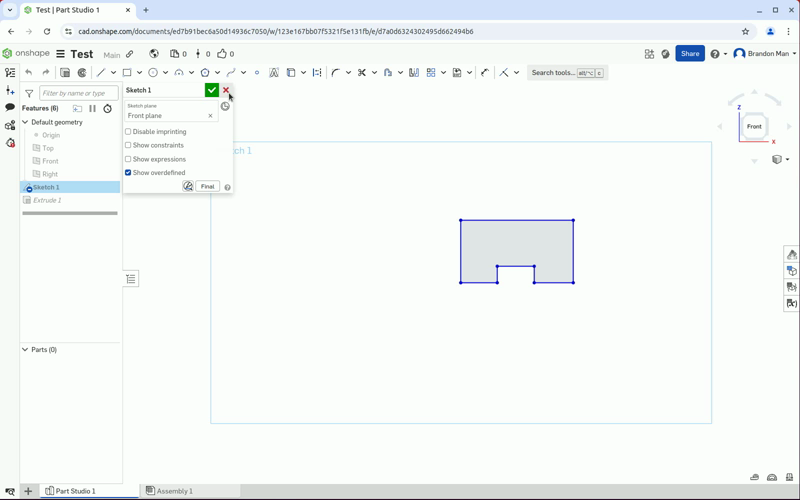
click(229, 92)
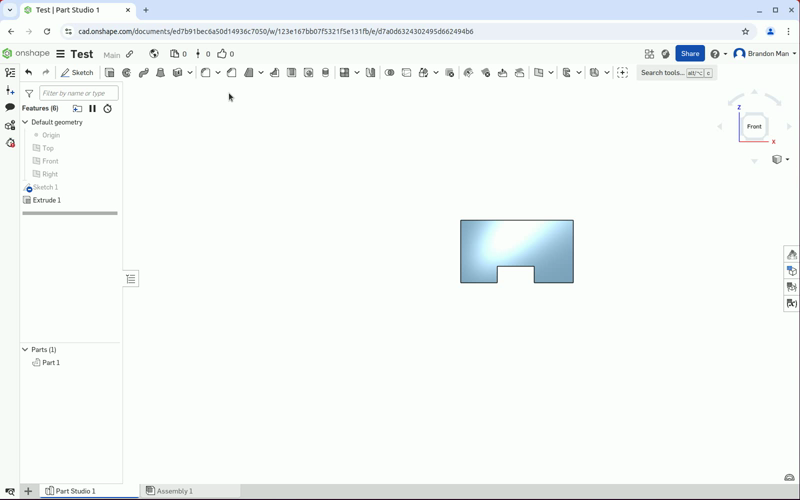
mouse_move(73, 352)
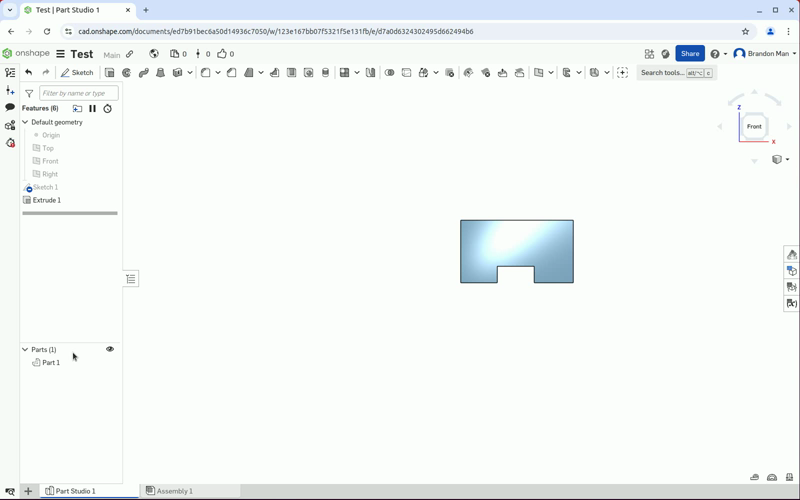
key(y)
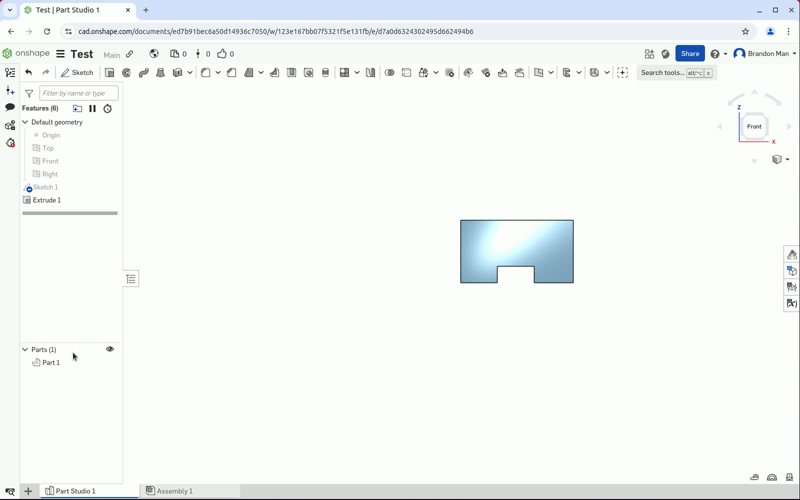
key(shift+p)
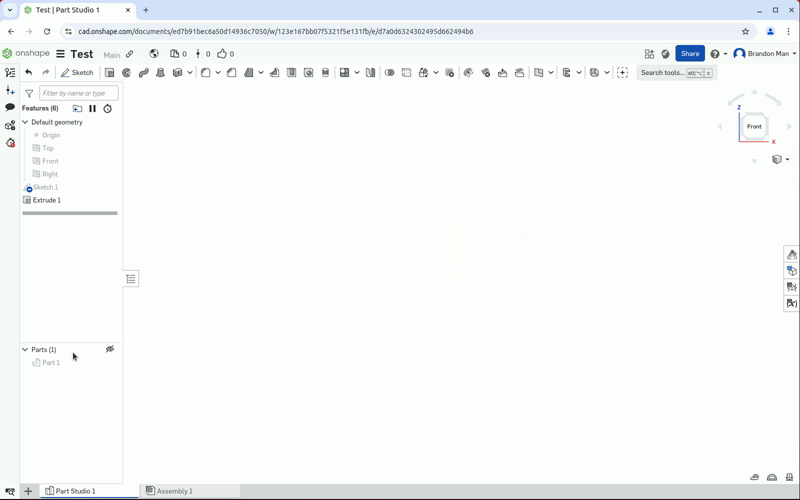
key(space)
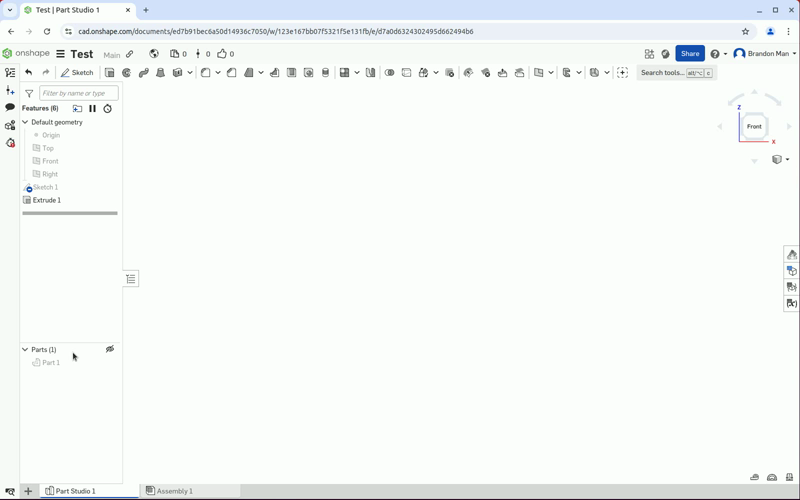
key_down(shift)
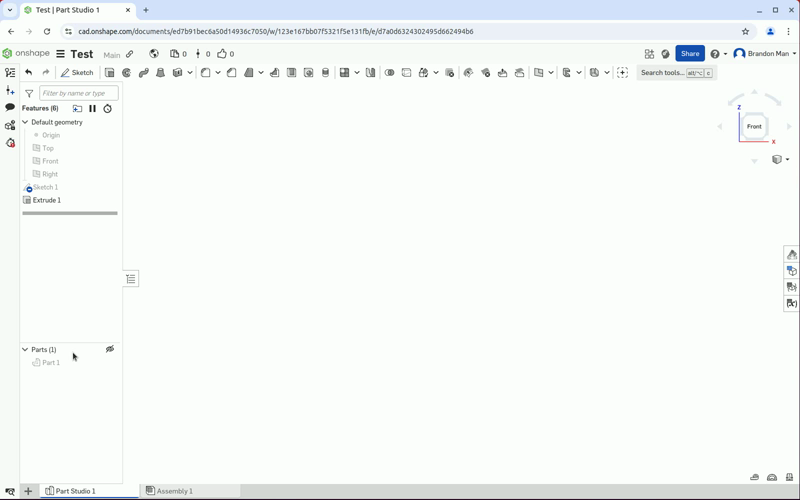
key(down)
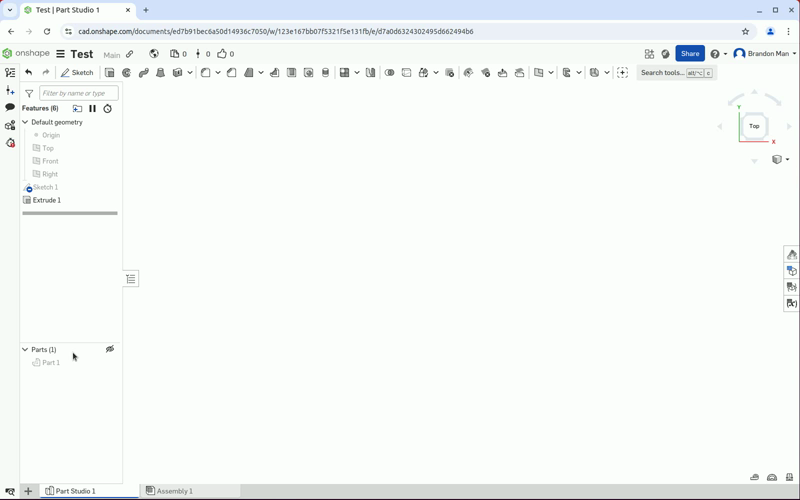
key_up(shift)
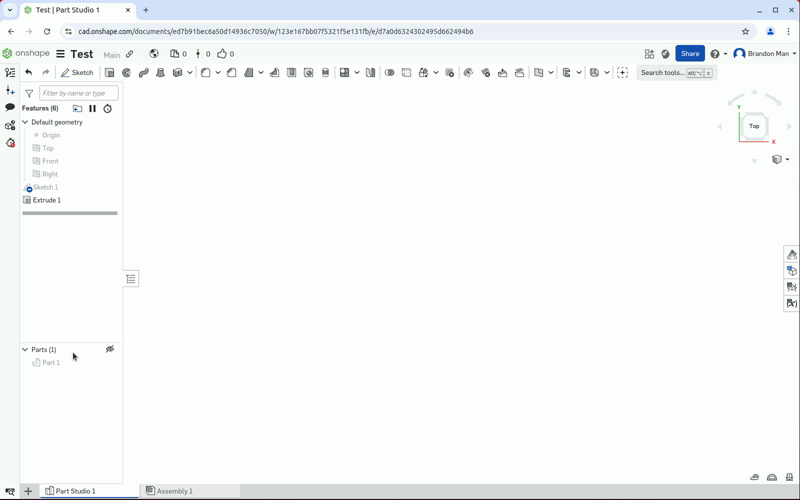
mouse_move(73, 352)
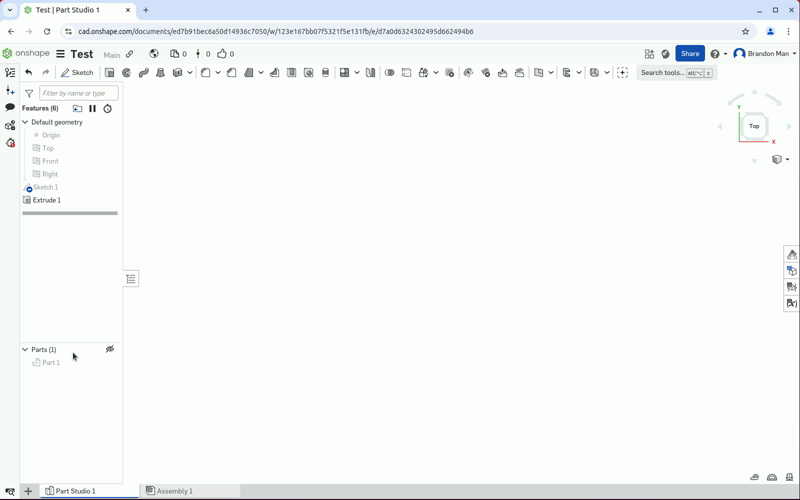
key(shift+y)
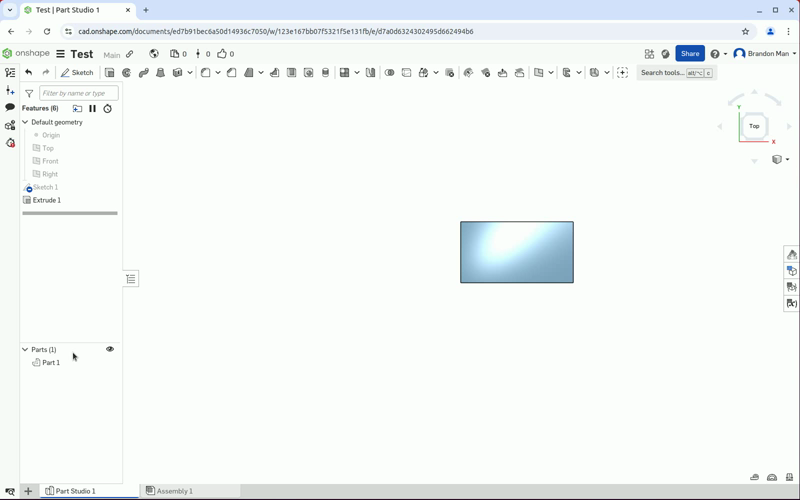
mouse_move(541, 75)
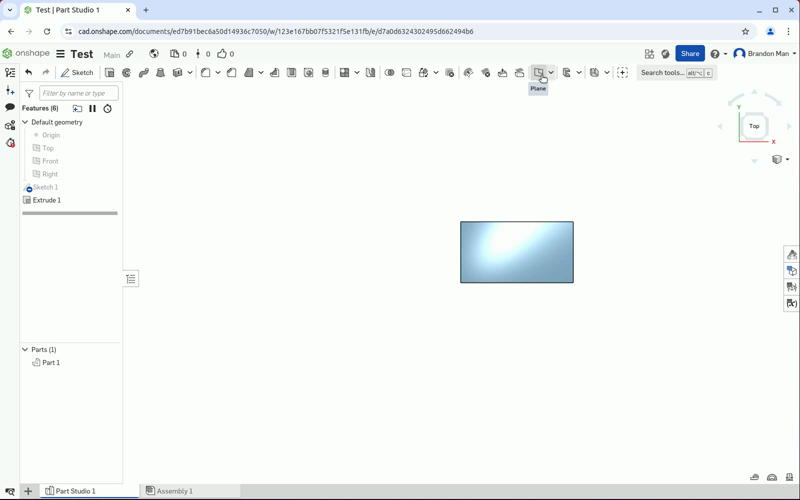
click(541, 75)
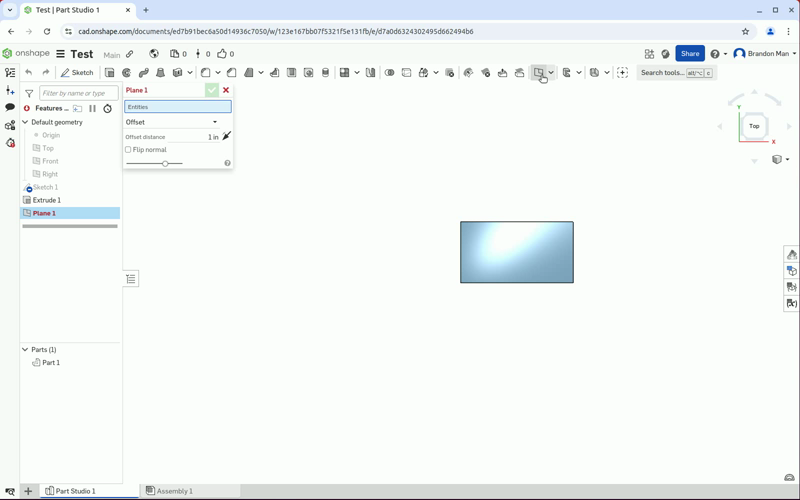
mouse_move(73, 150)
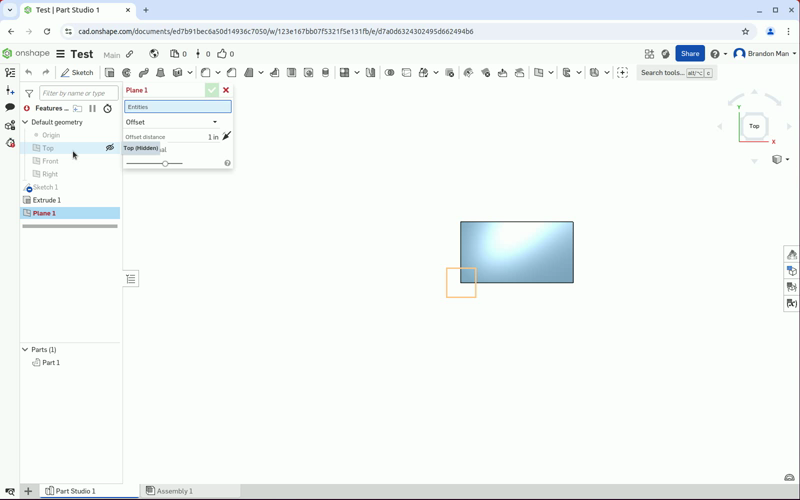
click(73, 150)
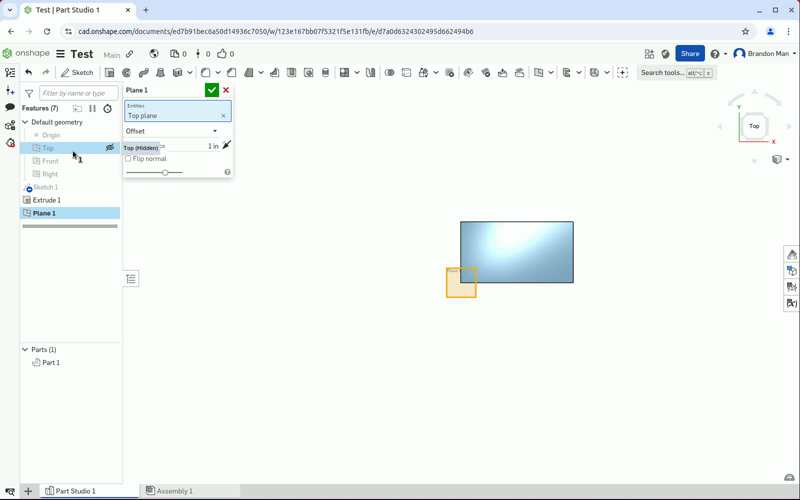
key(tab, 2)
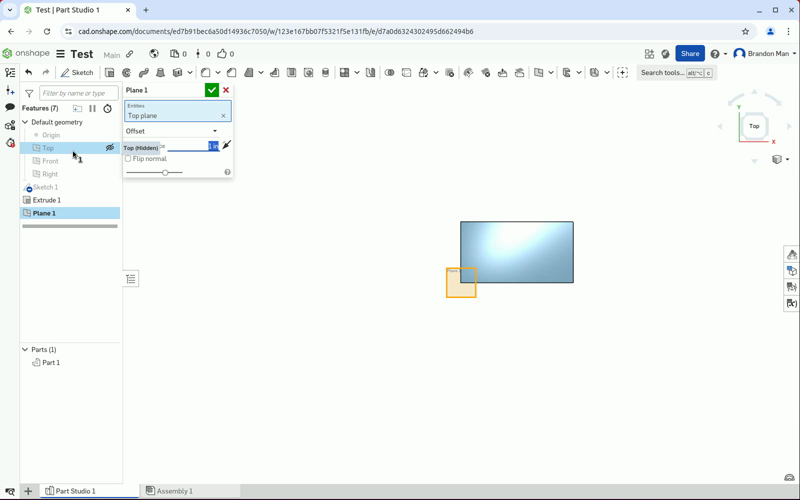
text(13.002)
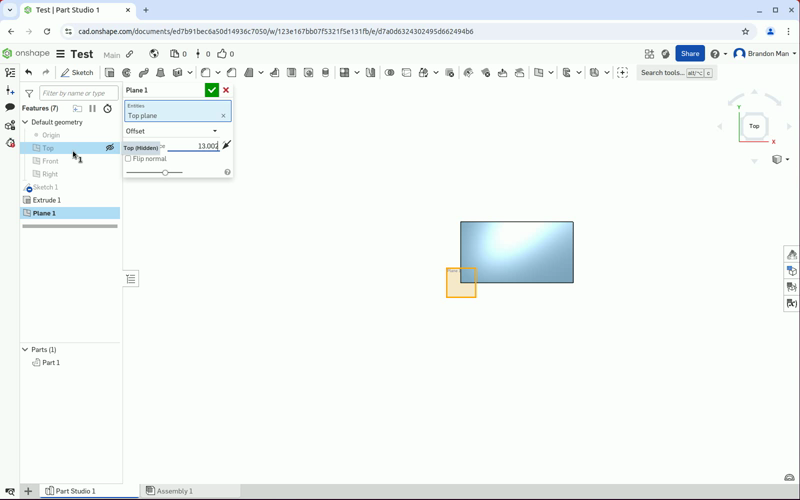
key(enter, 2)
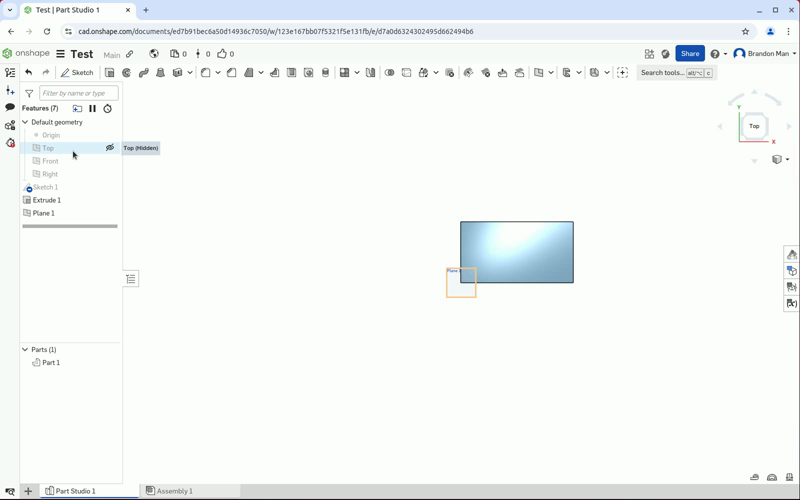
key(shift+s)
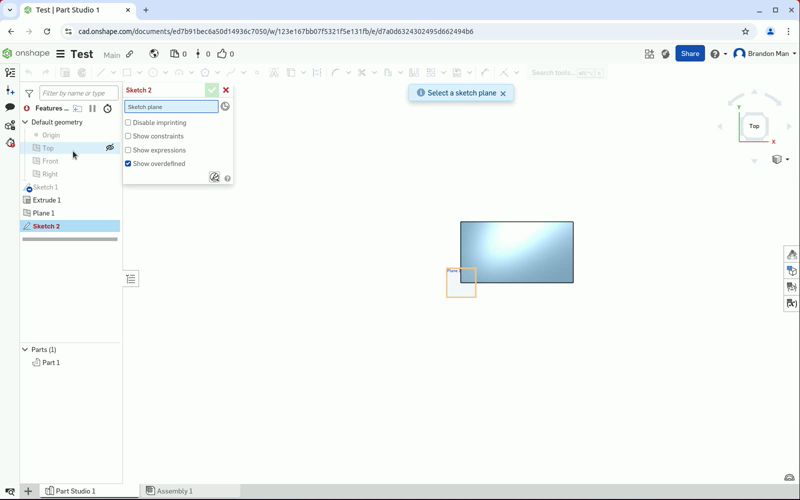
mouse_move(73, 215)
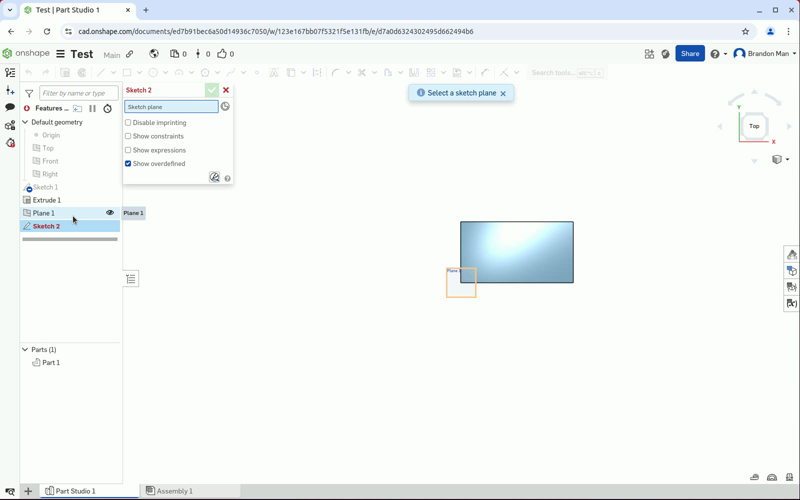
click(73, 215)
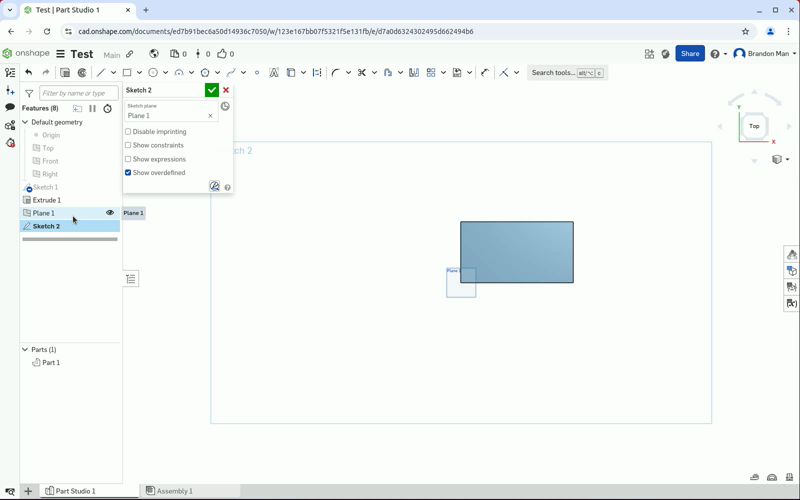
mouse_move(73, 352)
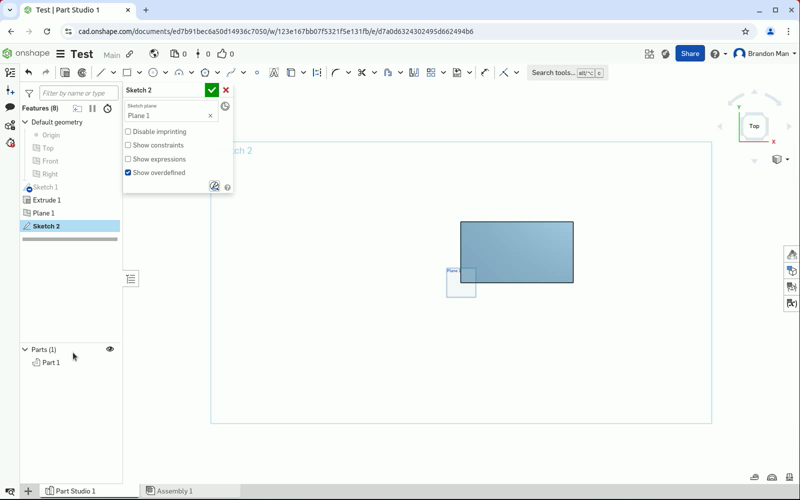
key(y)
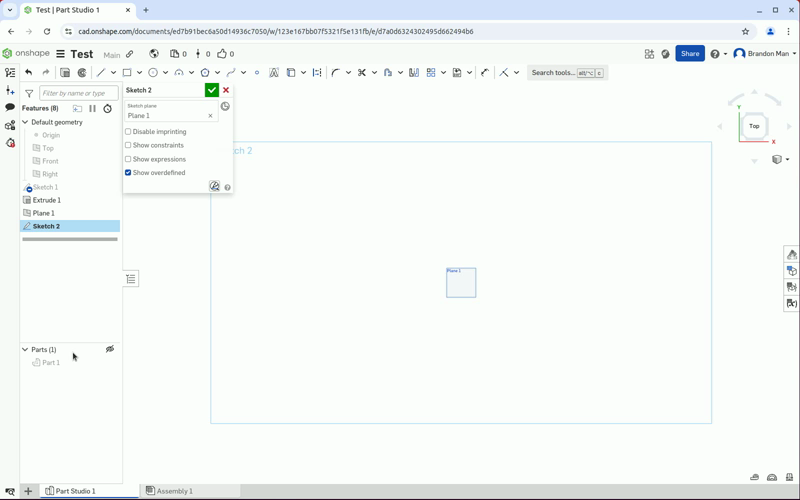
key(l)
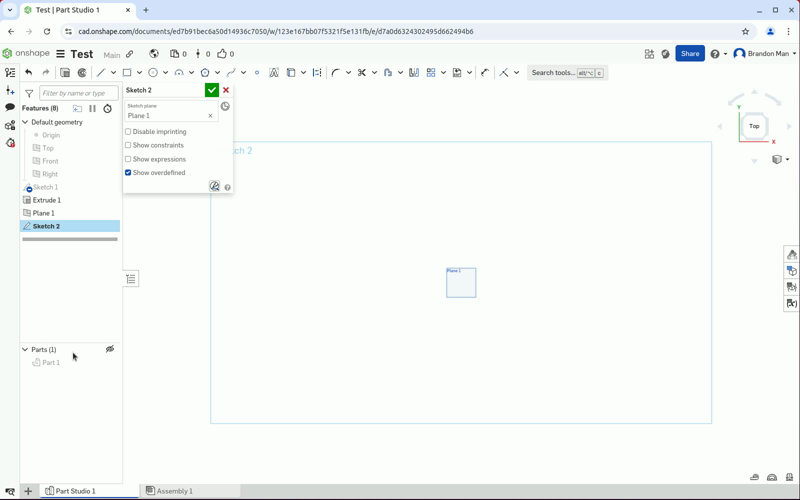
key_down(shift)
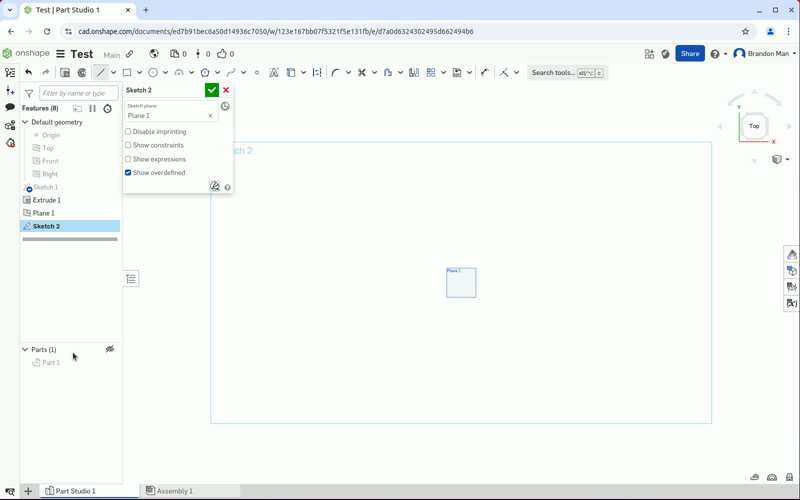
mouse_move(460, 268)
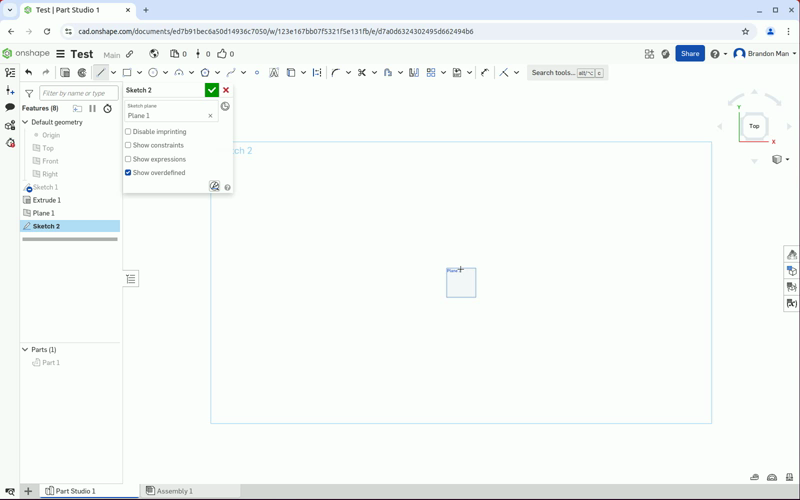
click(460, 268)
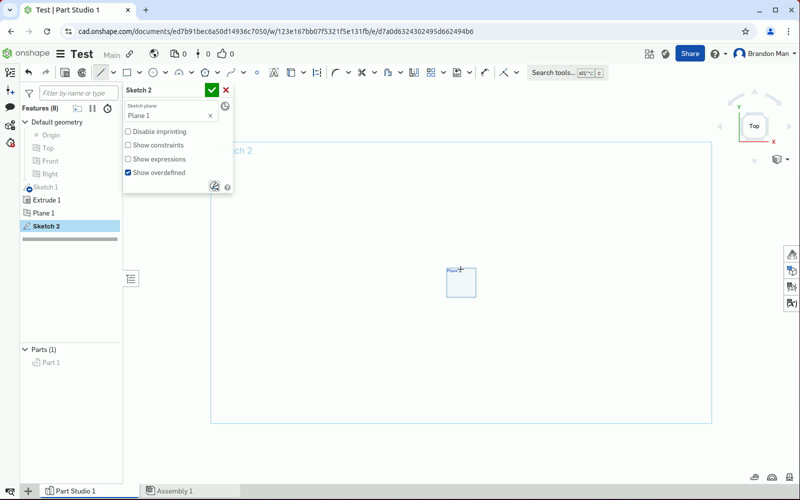
key_up(shift)
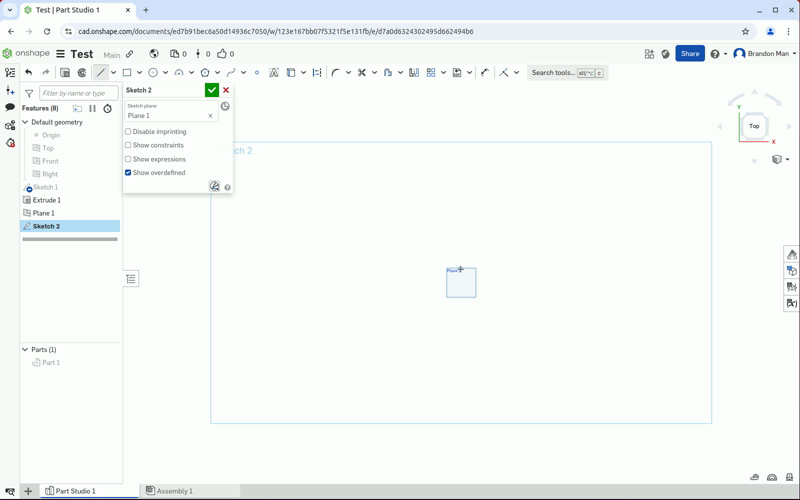
key_down(shift)
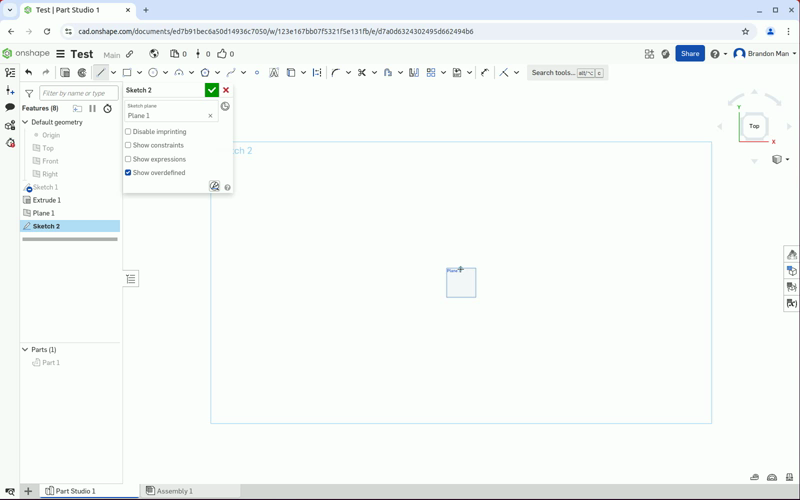
mouse_move(573, 268)
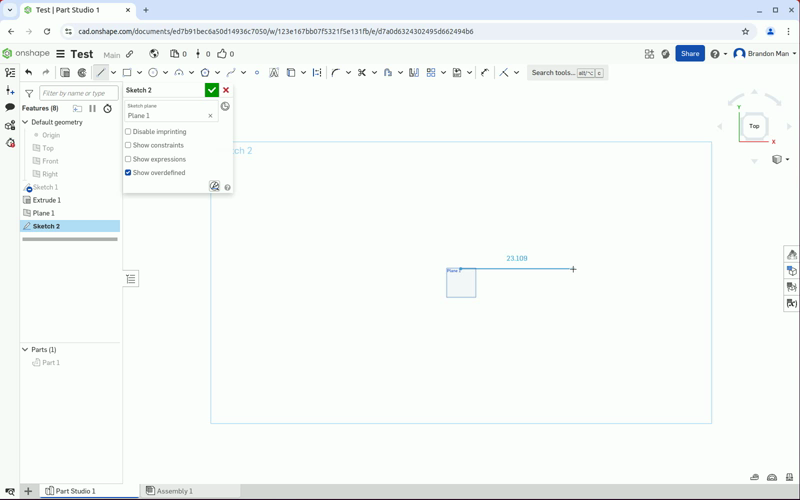
click(573, 268)
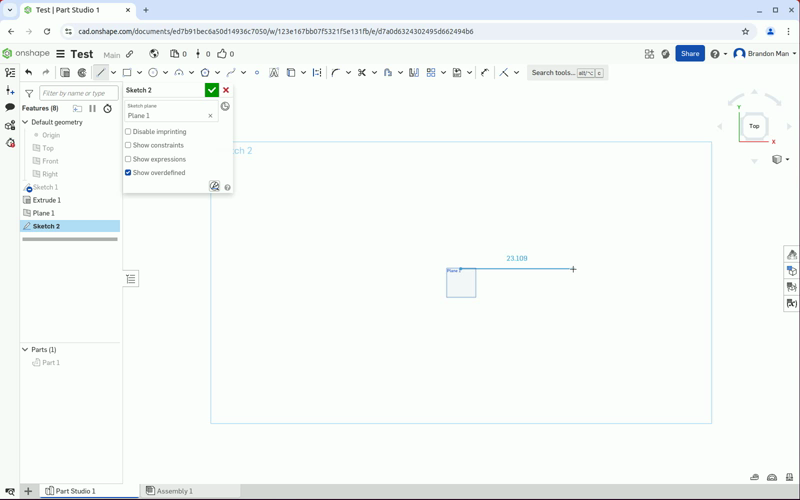
key_up(shift)
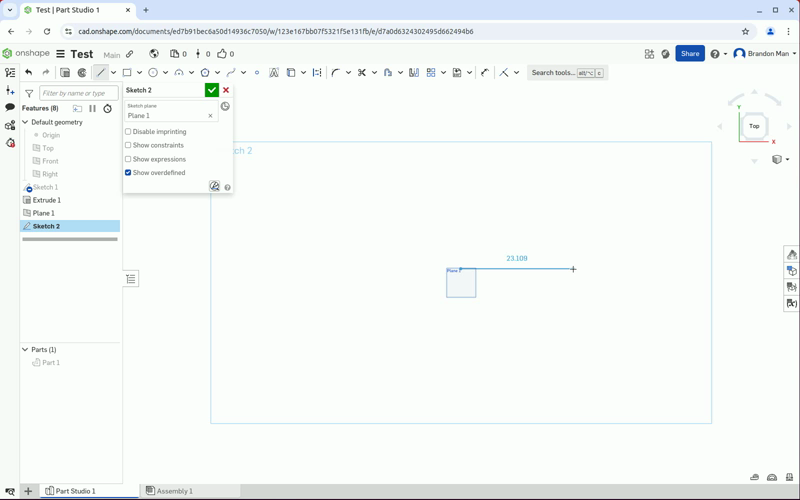
key_down(shift)
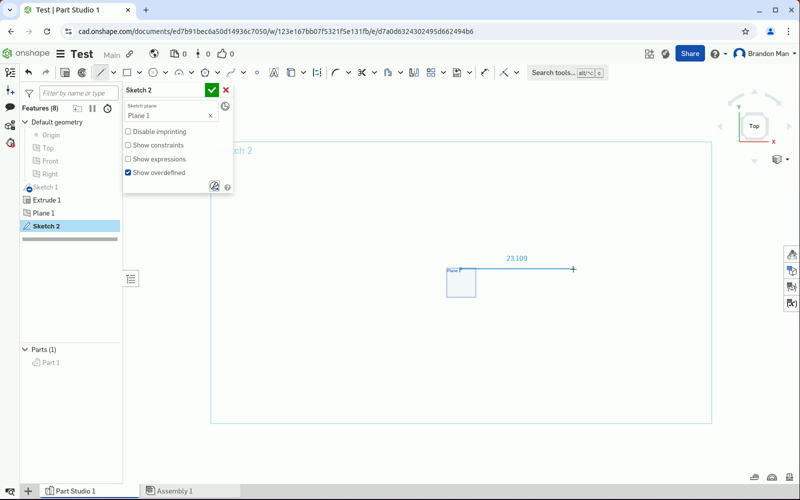
mouse_move(589, 268)
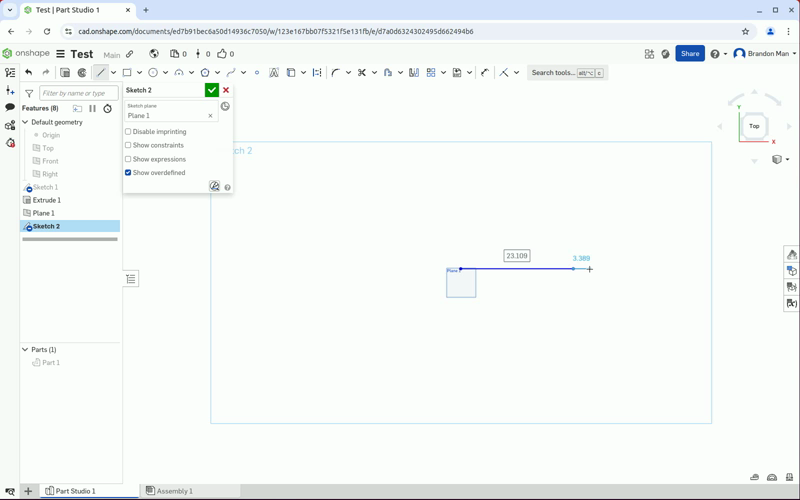
mouse_move(573, 237)
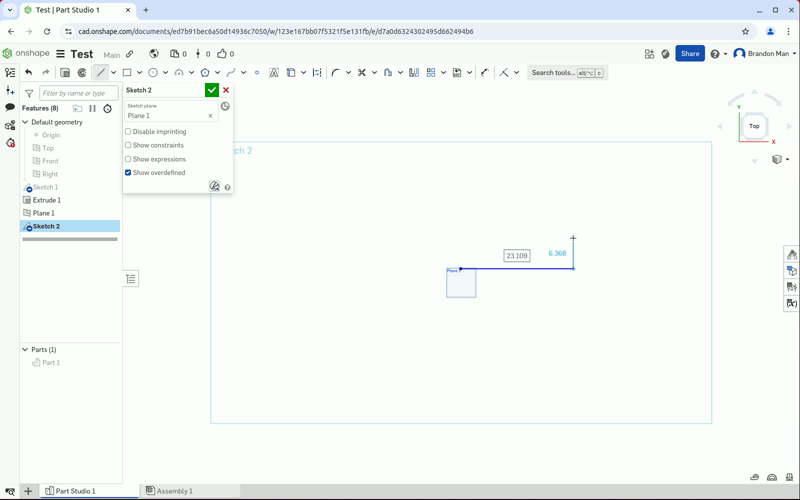
click(573, 237)
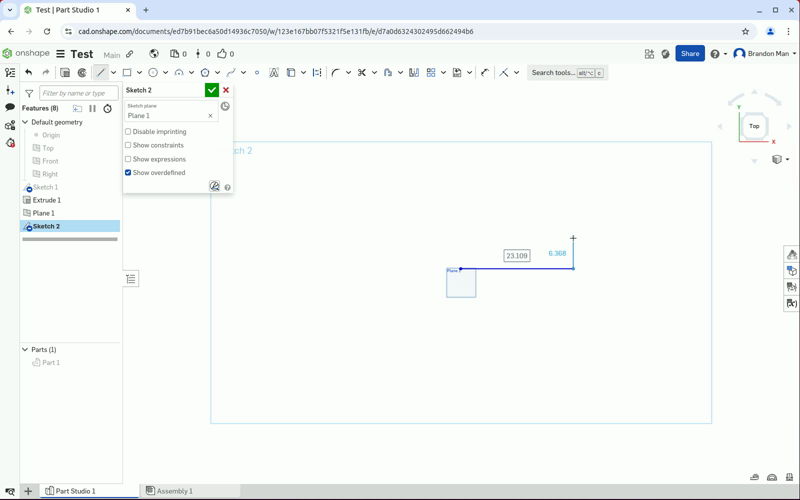
key_up(shift)
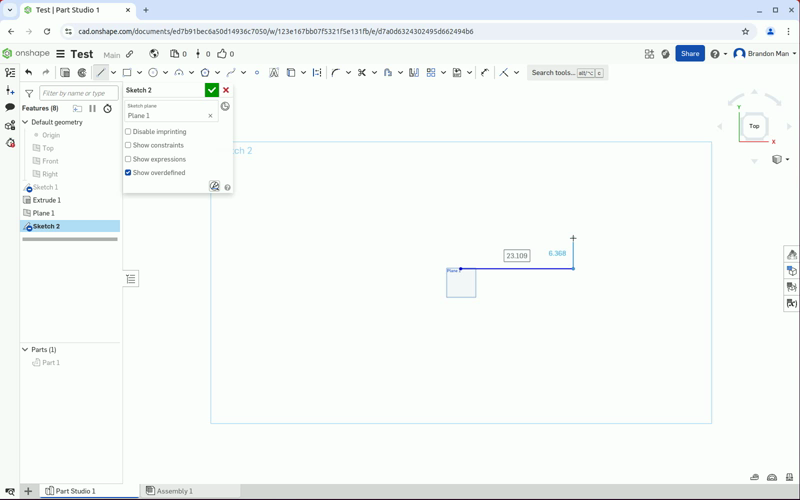
key_down(shift)
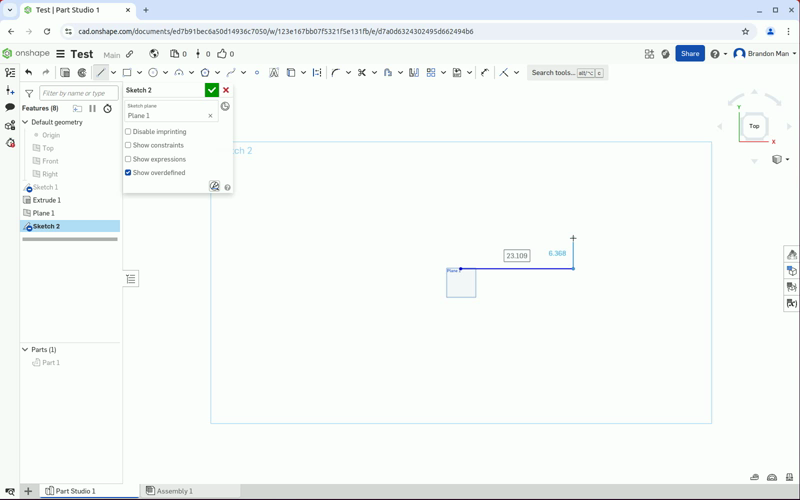
mouse_move(460, 237)
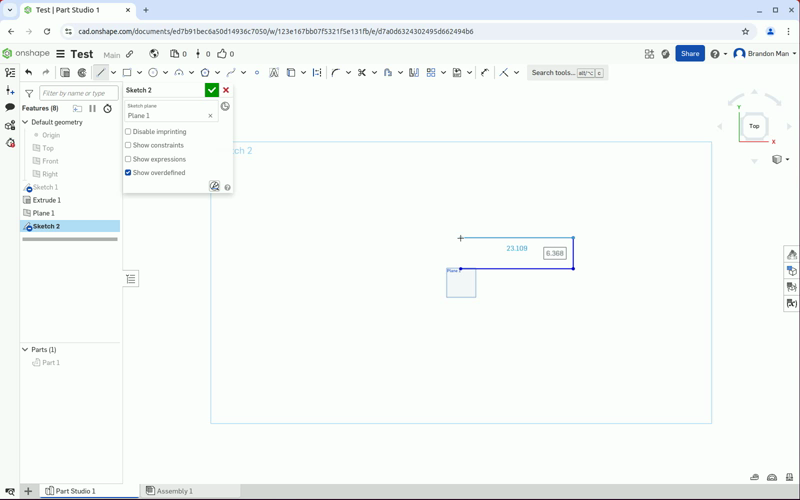
click(460, 237)
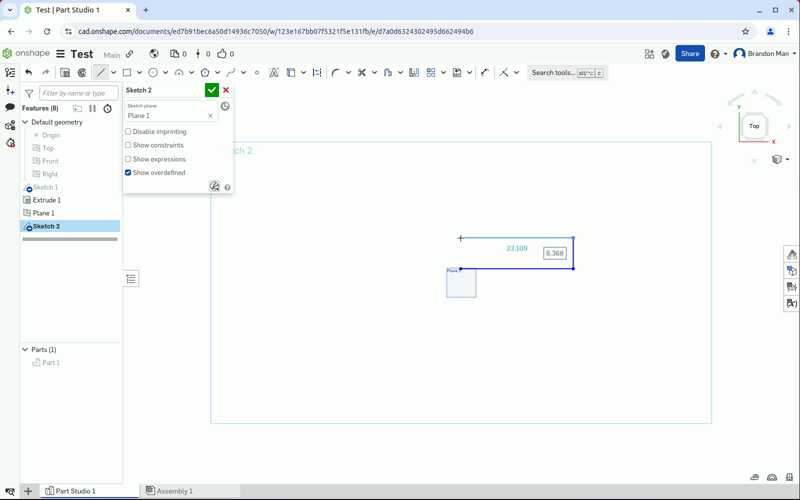
key_up(shift)
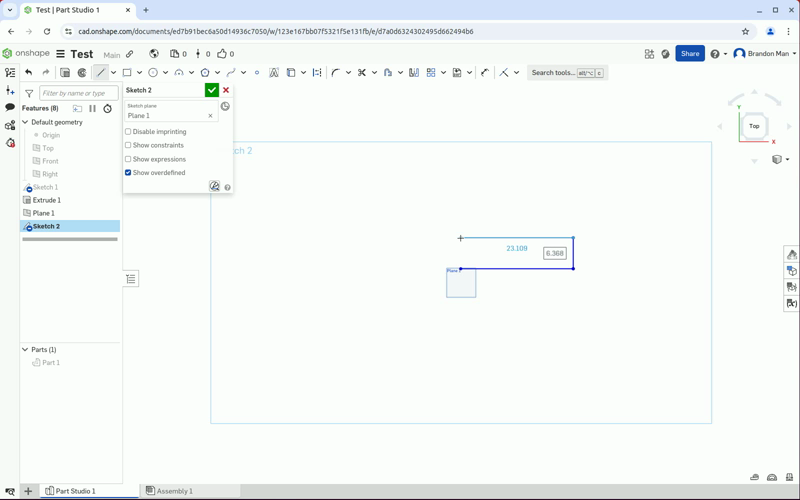
mouse_move(490, 237)
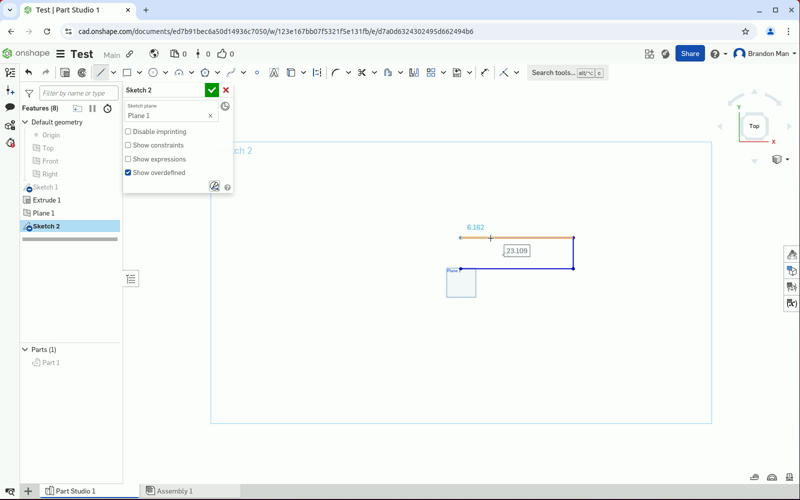
key_down(shift)
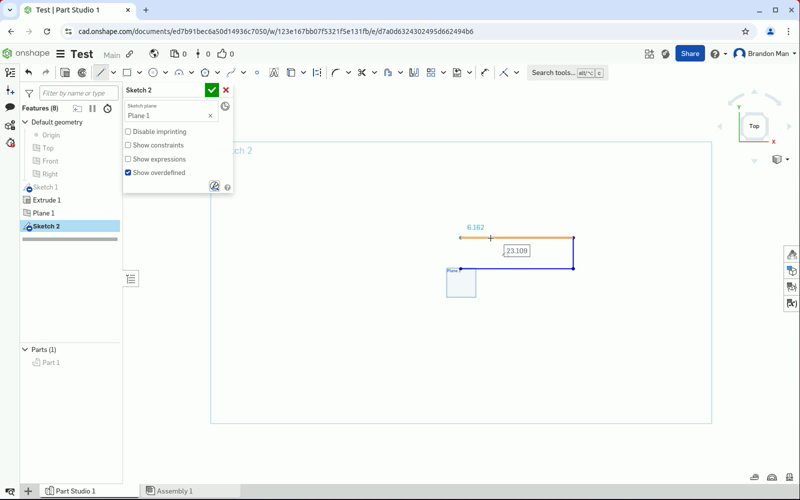
mouse_move(460, 268)
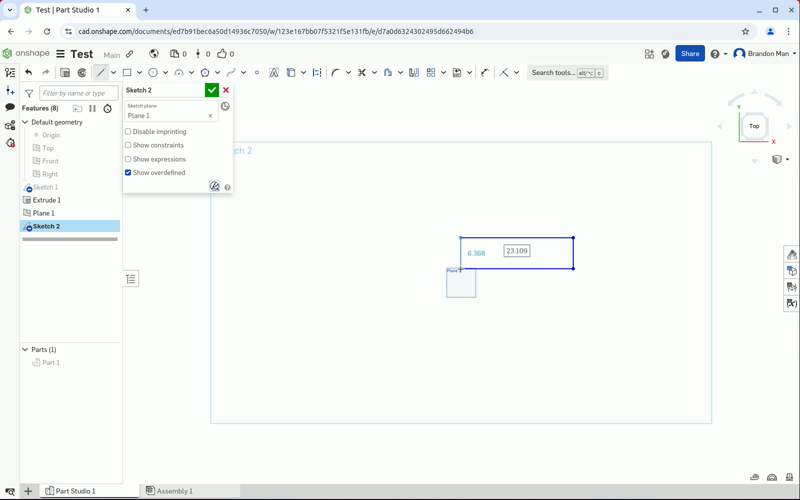
key_up(shift)
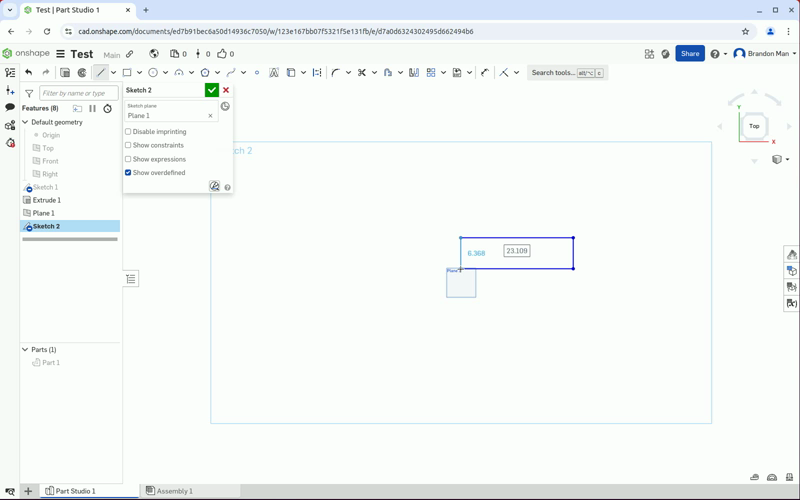
click(460, 268)
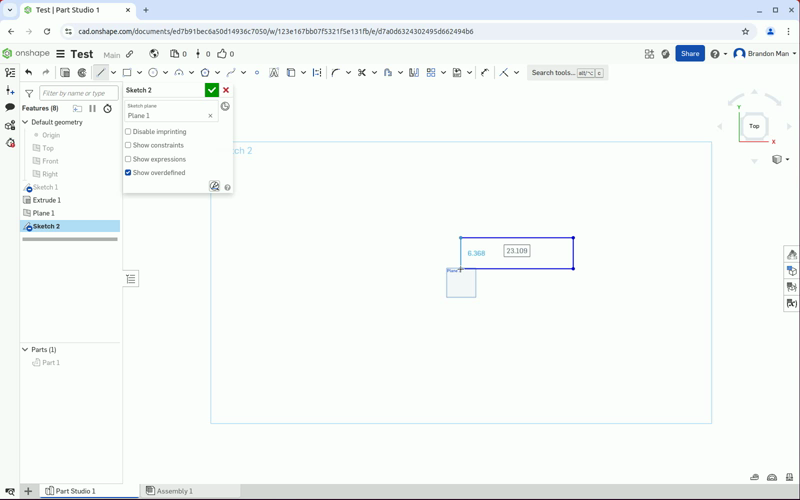
key(esc)
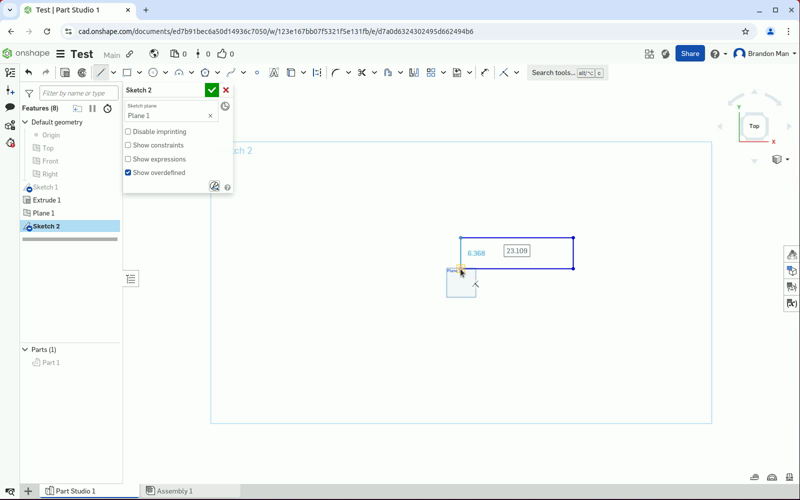
mouse_move(513, 266)
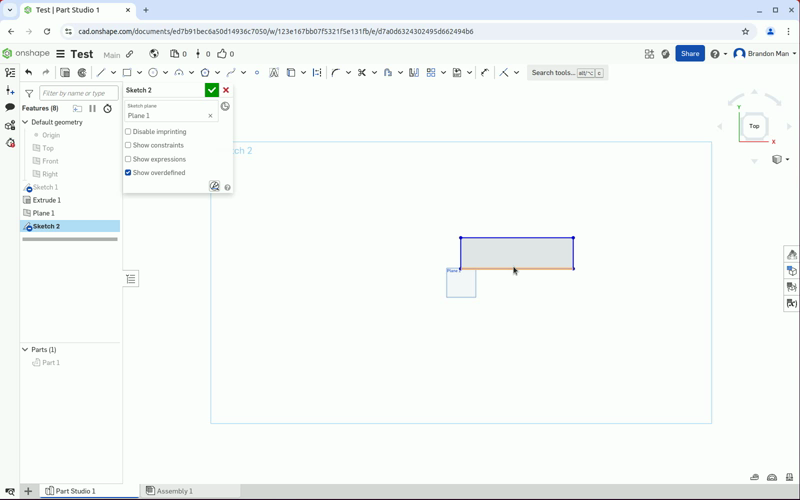
click(513, 266)
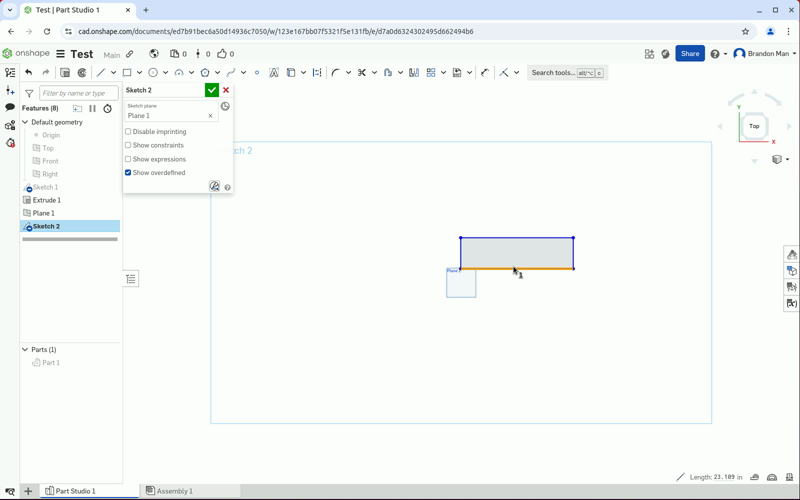
mouse_move(73, 352)
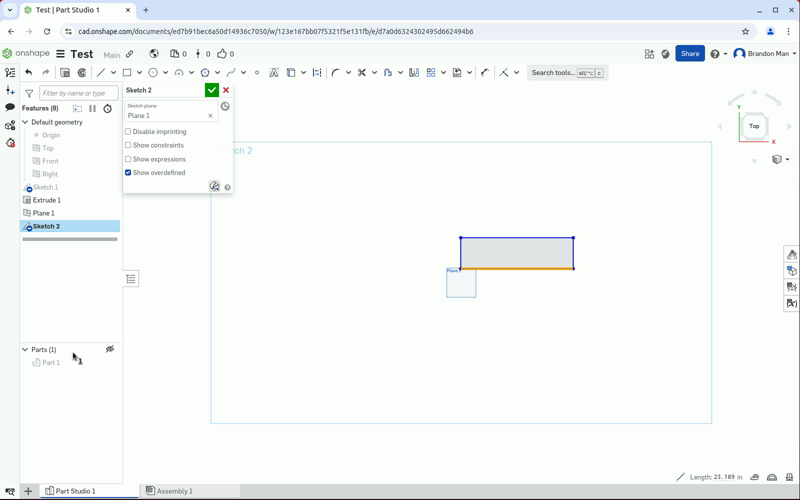
key(shift+y)
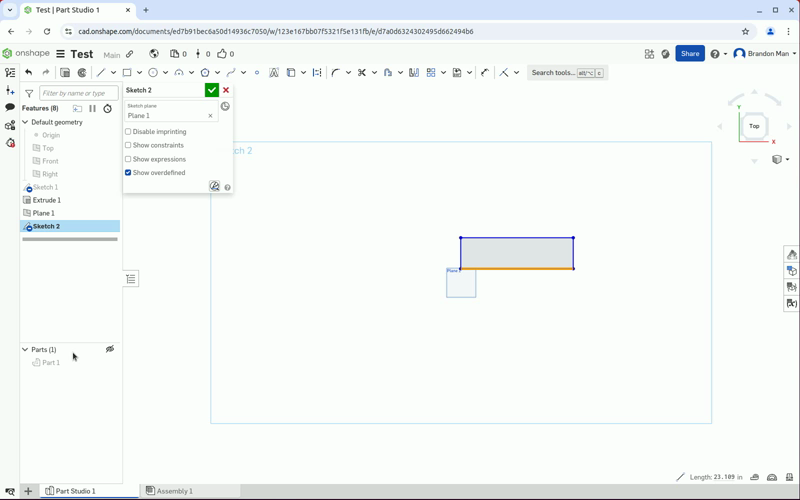
key(shift+e)
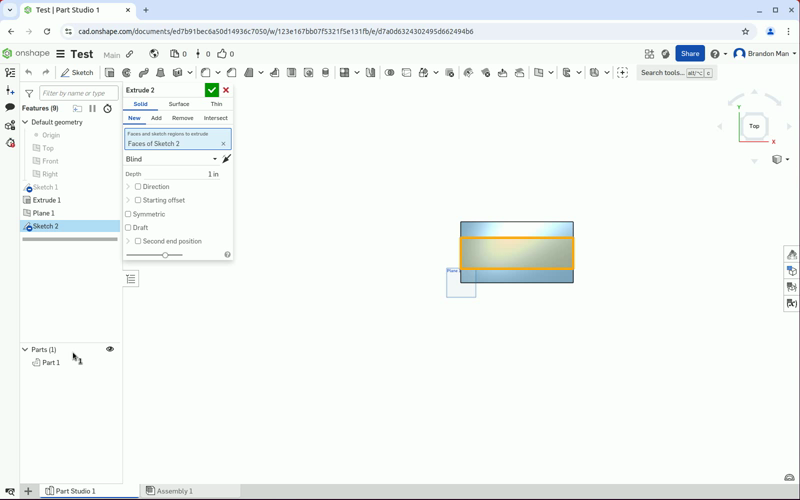
mouse_move(143, 106)
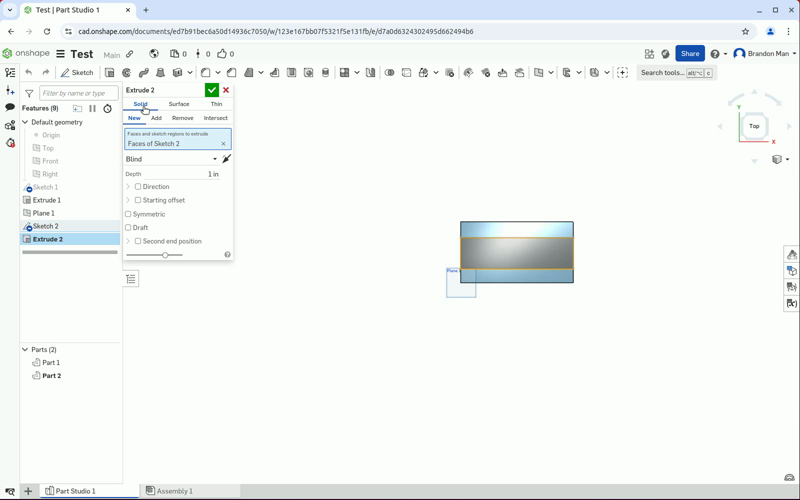
click(143, 106)
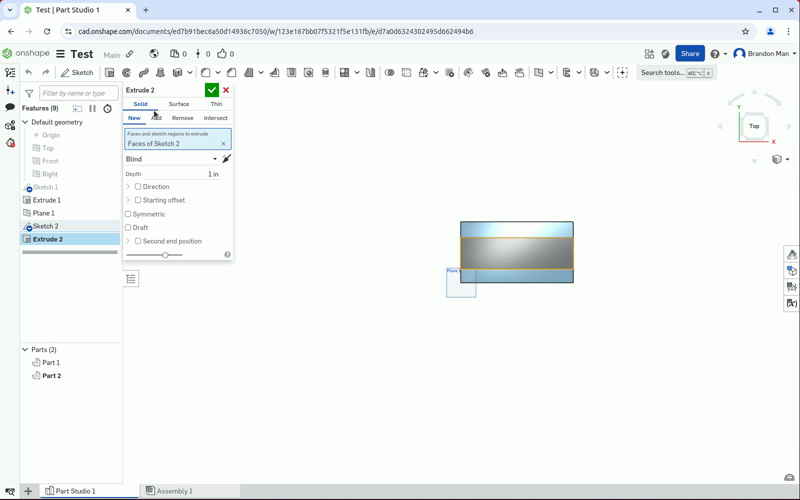
mouse_move(186, 120)
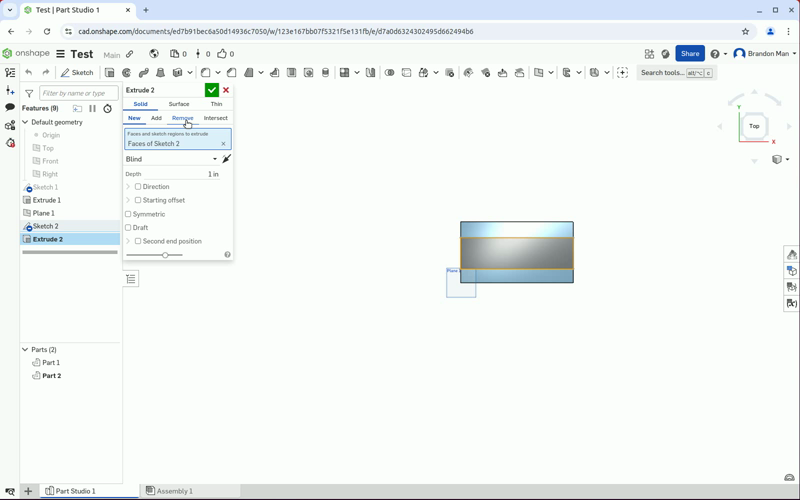
click(186, 120)
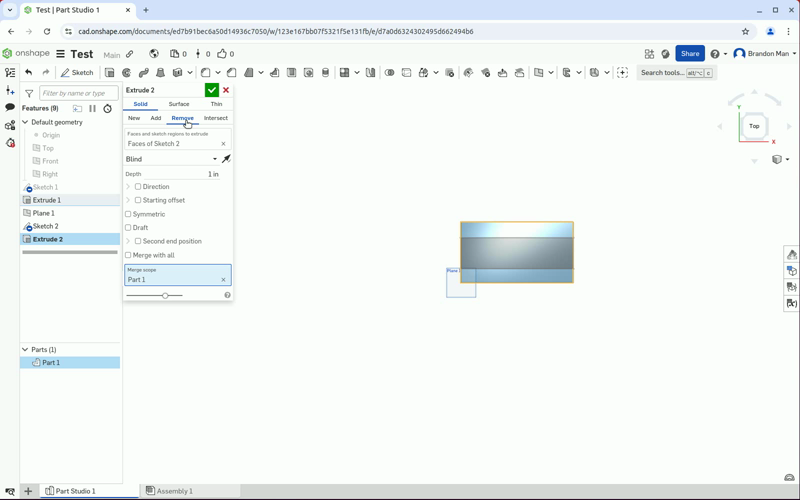
key(tab, 4)
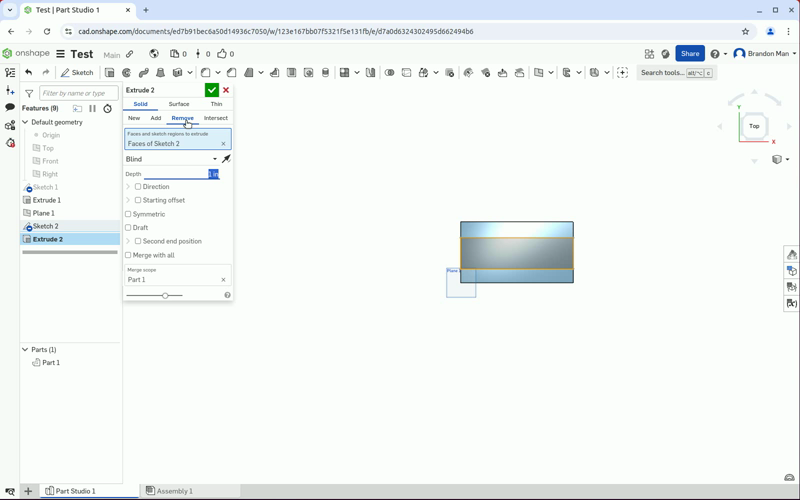
text(3.129)
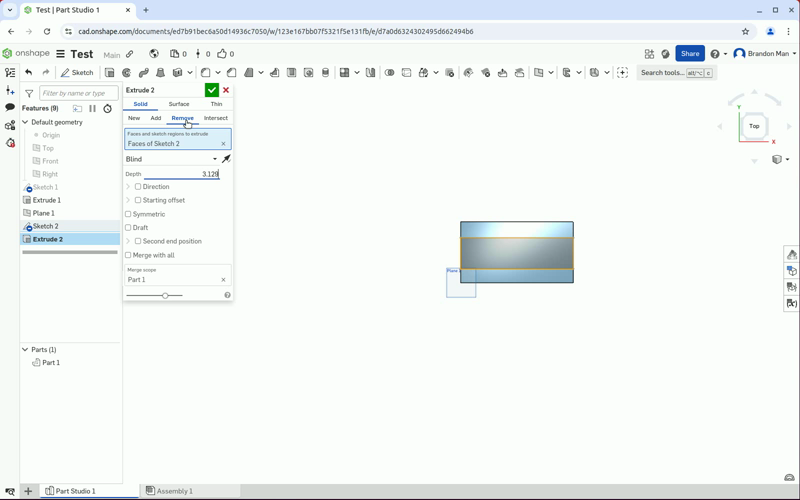
key(tab, 6)
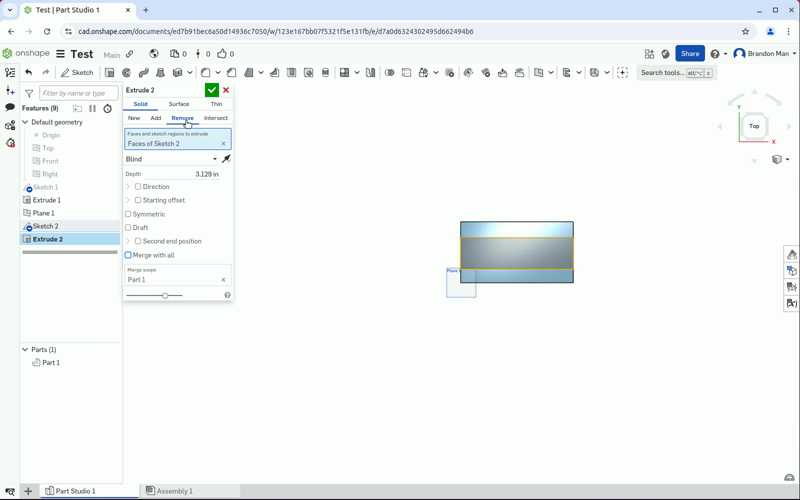
key(space)
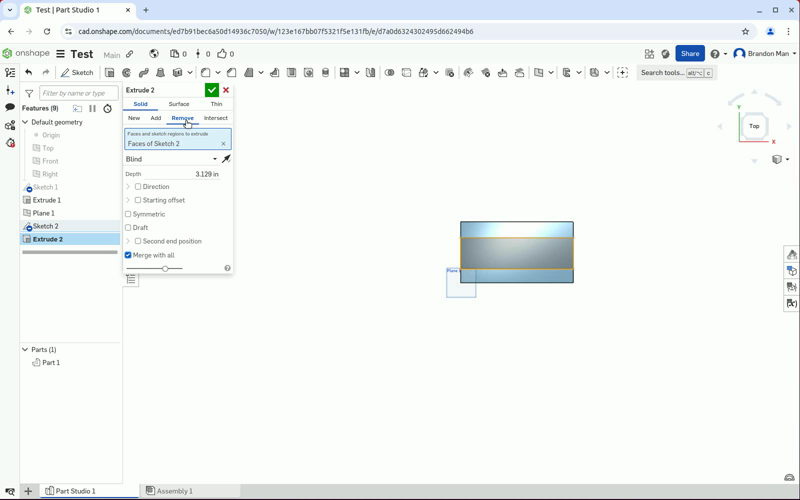
key(enter)
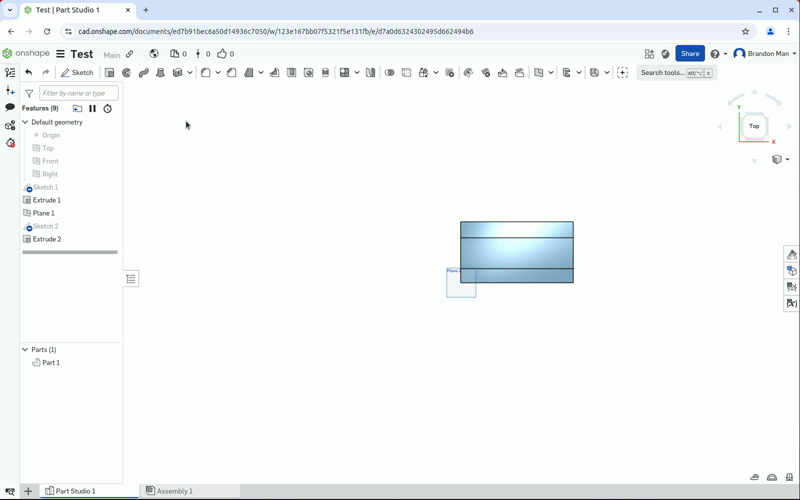
key(shift+h)
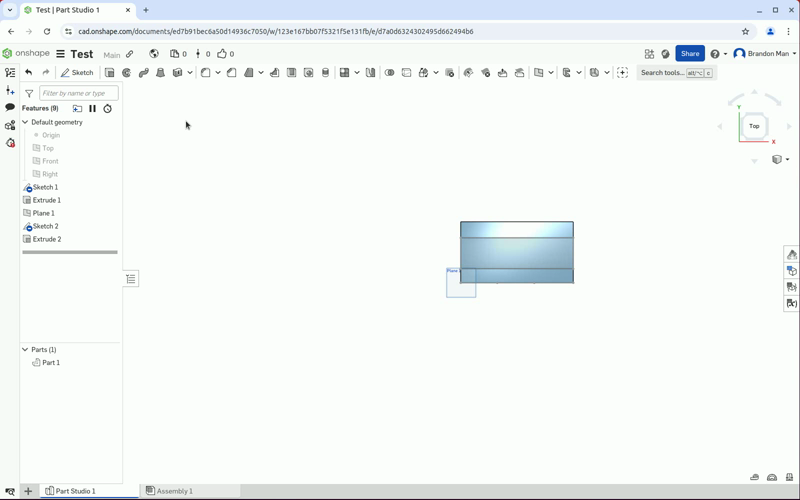
key(shift+h)
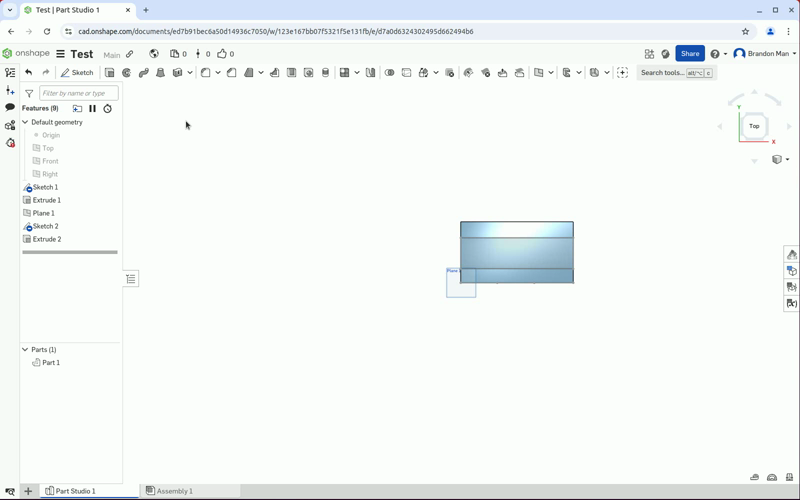
key(shift+7)
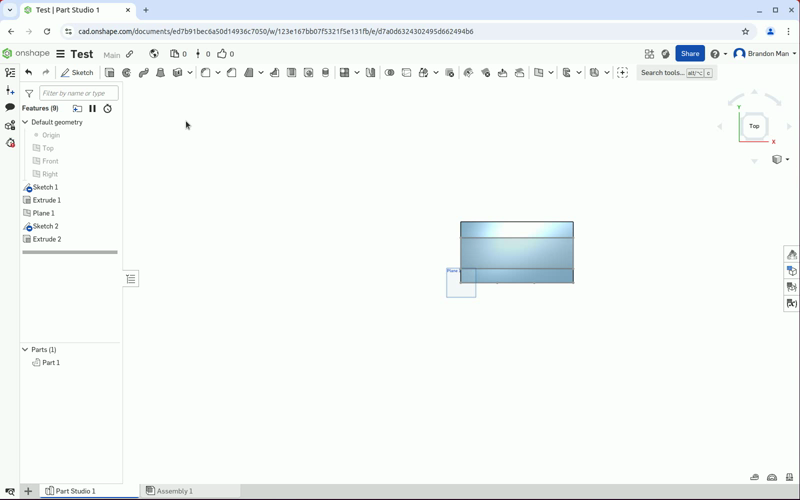
key(up, 3)
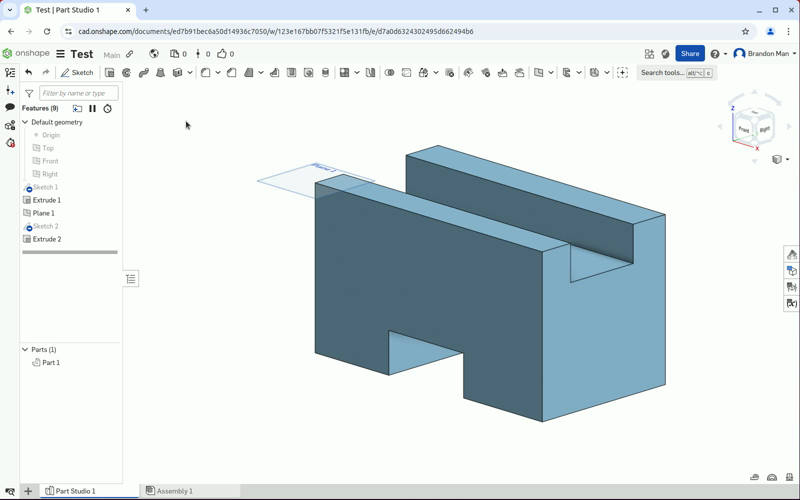
key(left, 3)
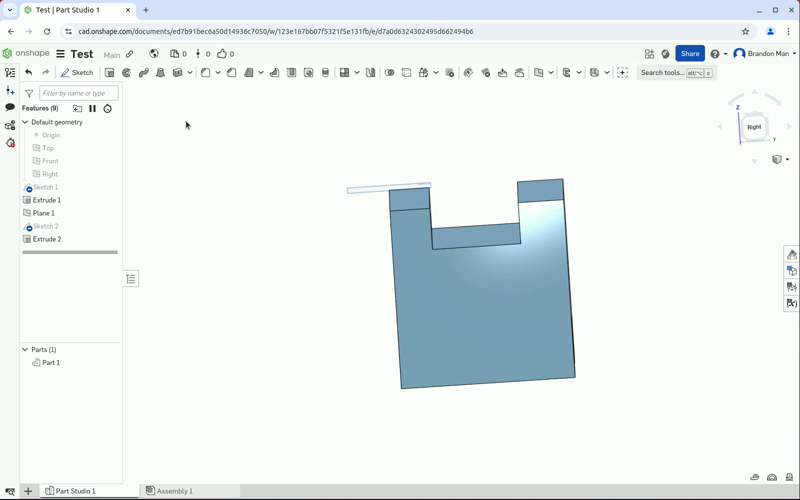
key(right, 3)
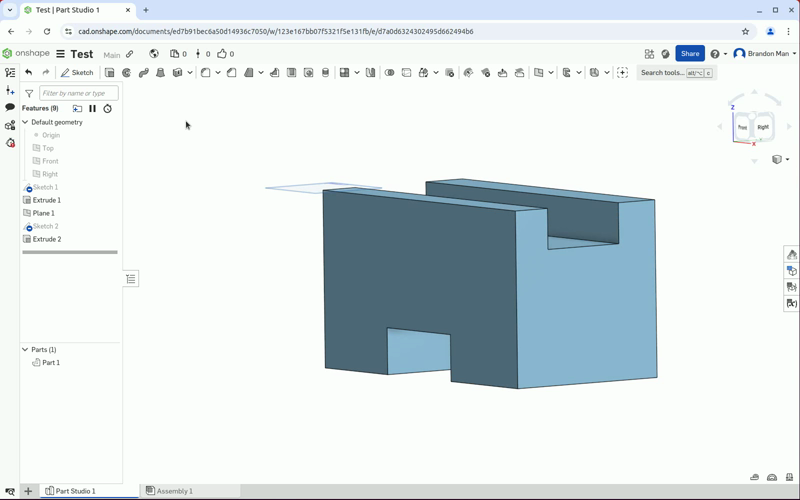
key(down, 3)
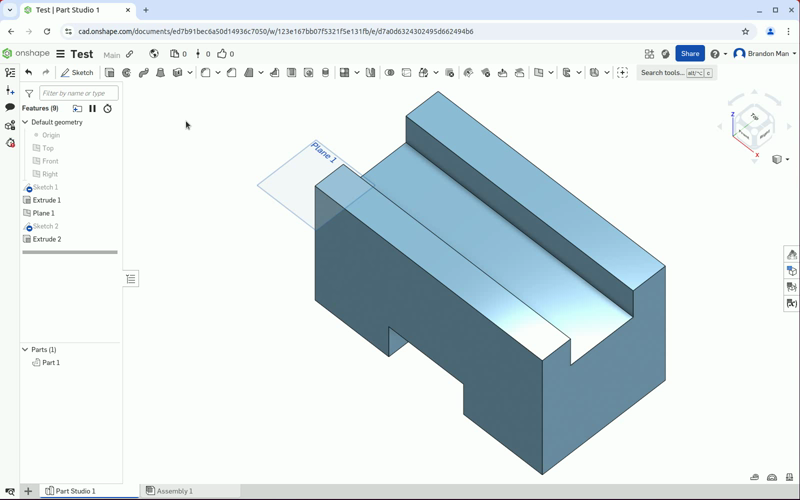
mouse_move(73, 189)
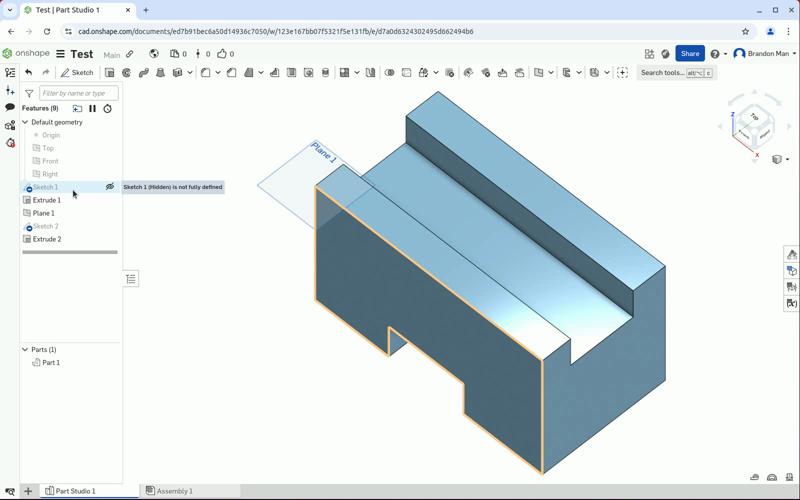
click(73, 189)